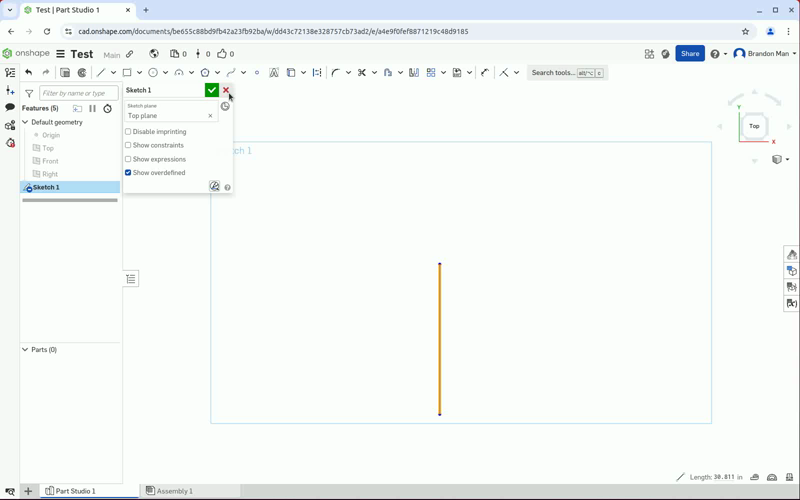
key(shift+h)
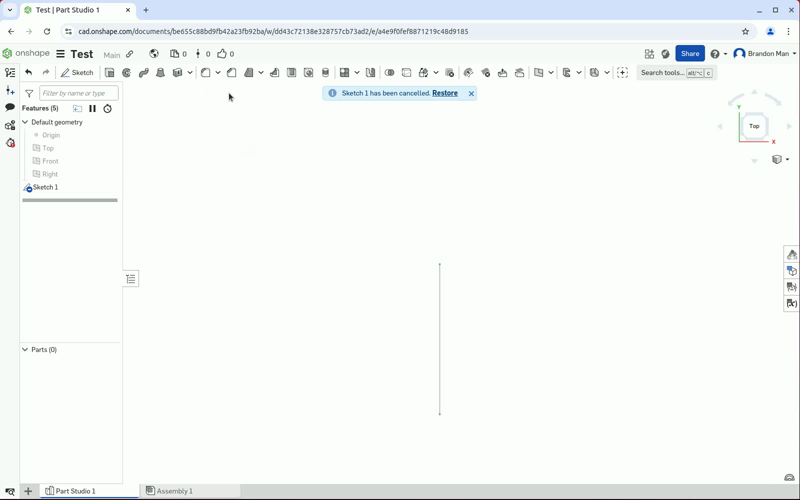
key(shift+s)
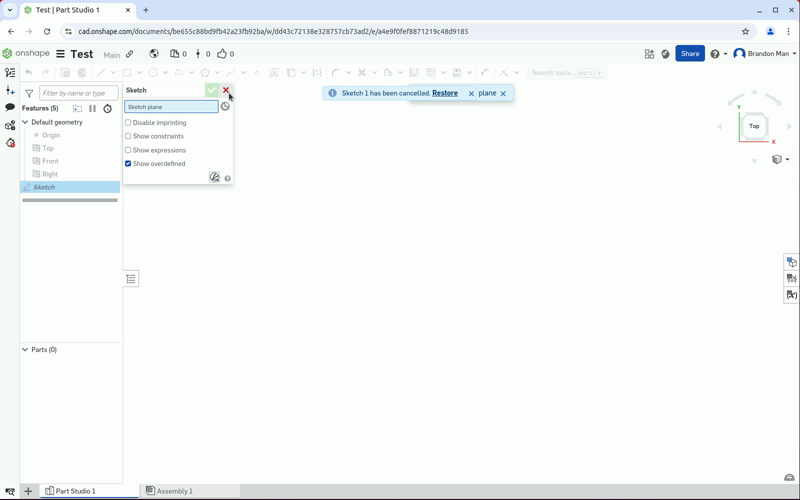
mouse_move(73, 150)
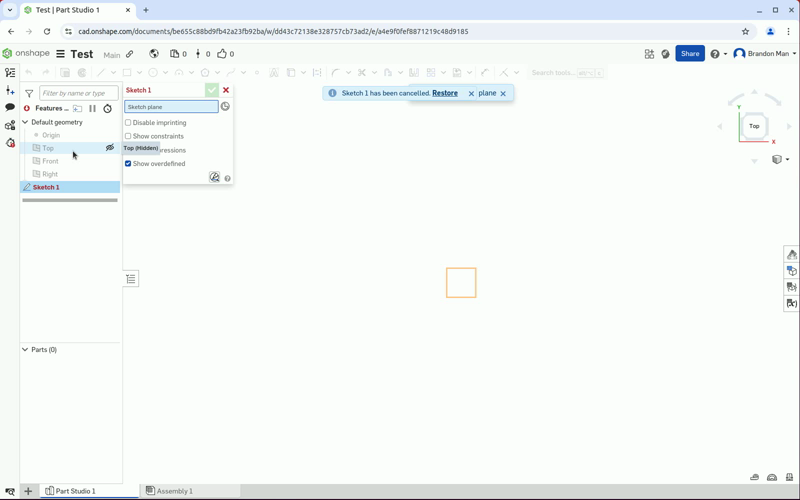
click(73, 150)
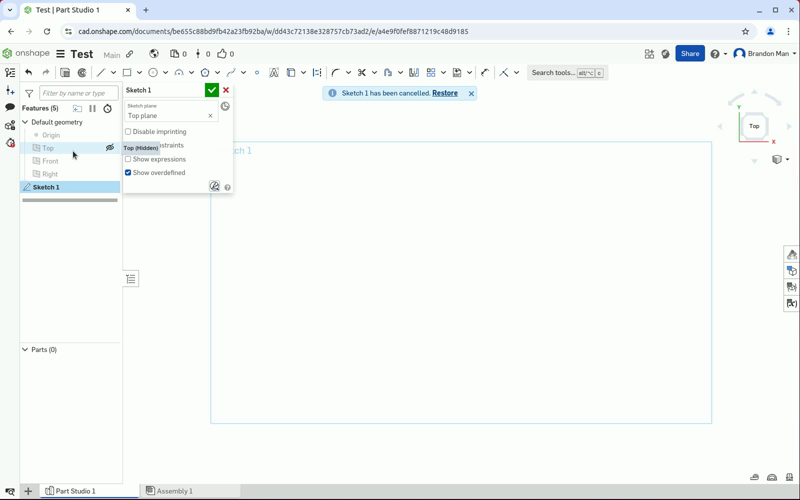
mouse_move(73, 352)
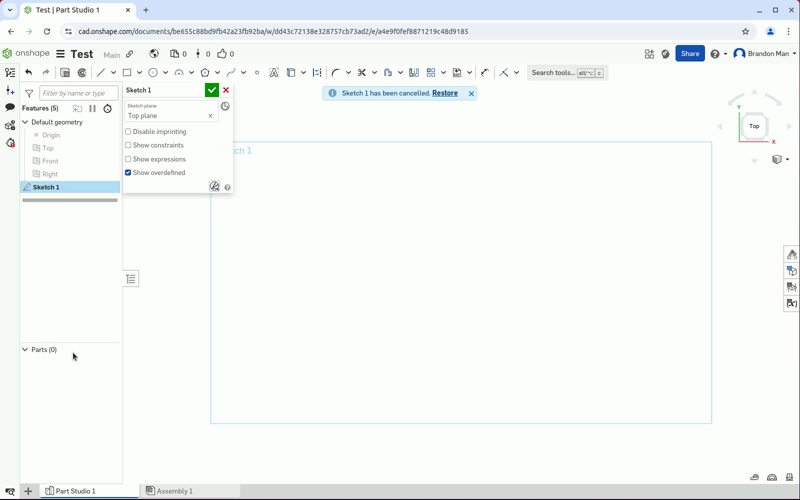
key(y)
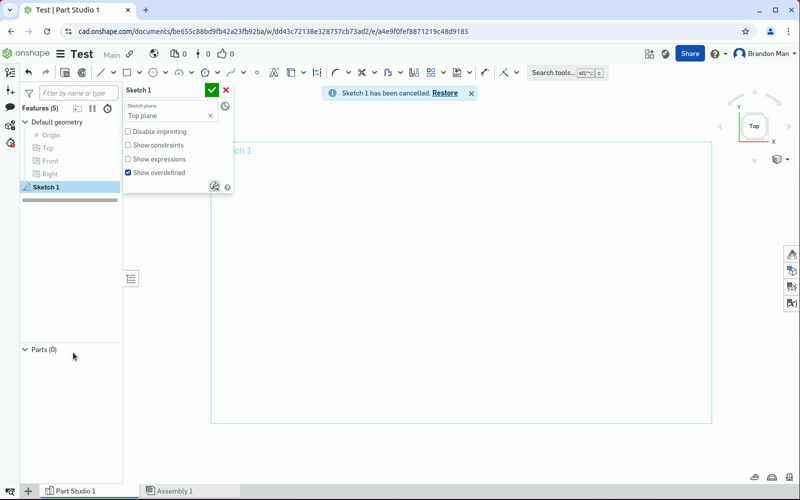
key(c)
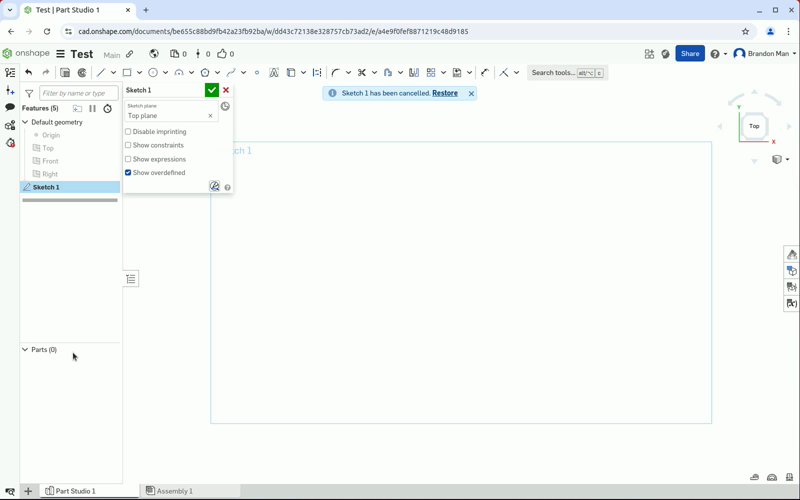
key_down(shift)
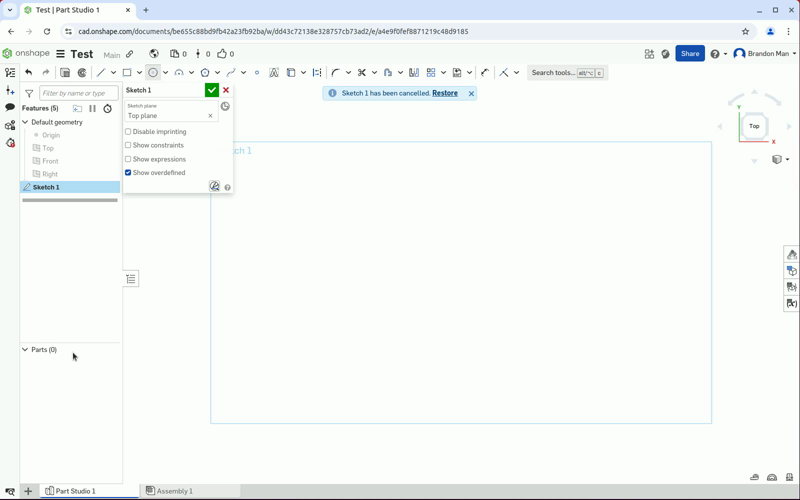
mouse_move(461, 282)
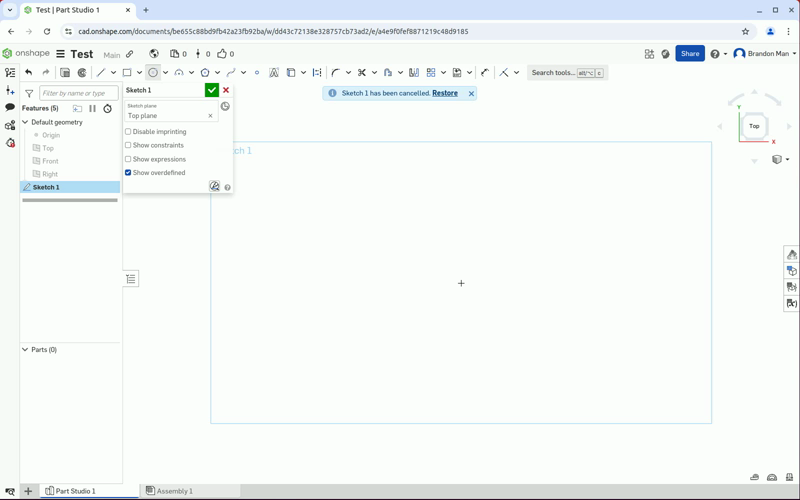
click(461, 282)
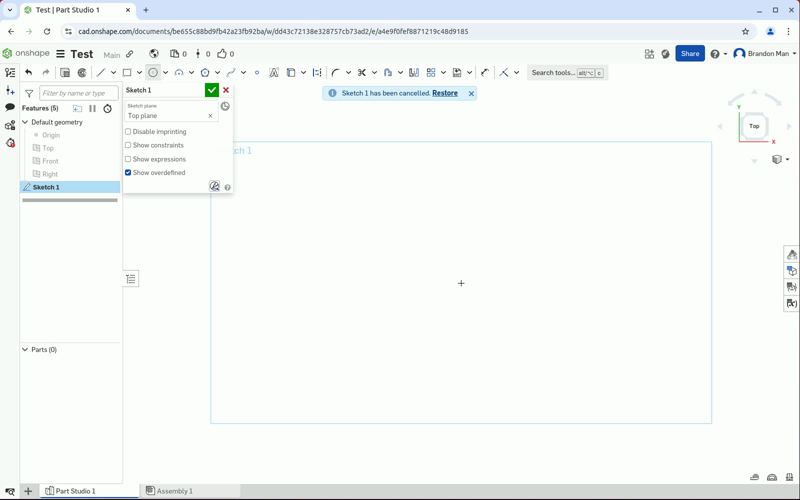
key_up(shift)
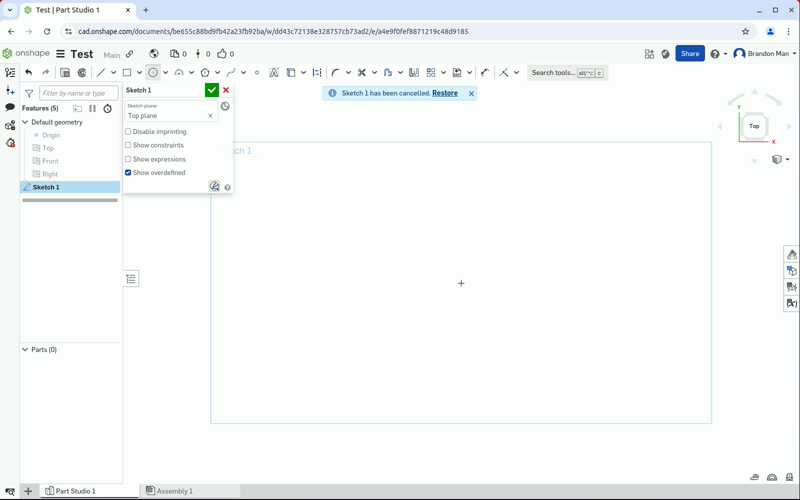
mouse_move(533, 282)
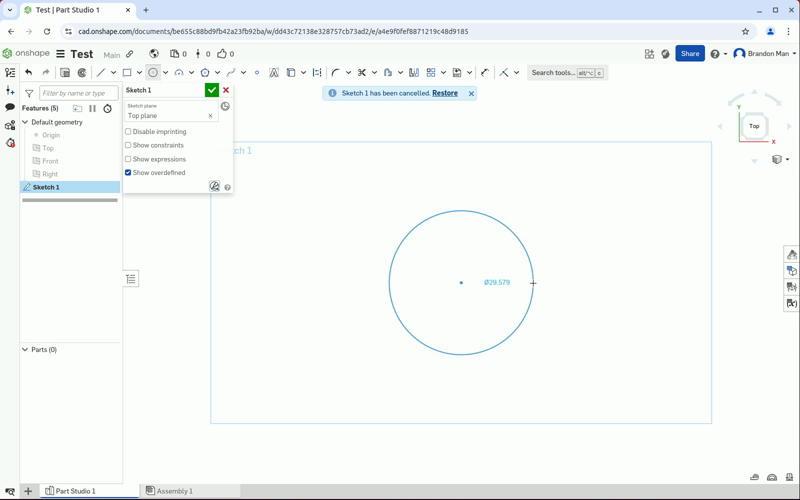
click(533, 282)
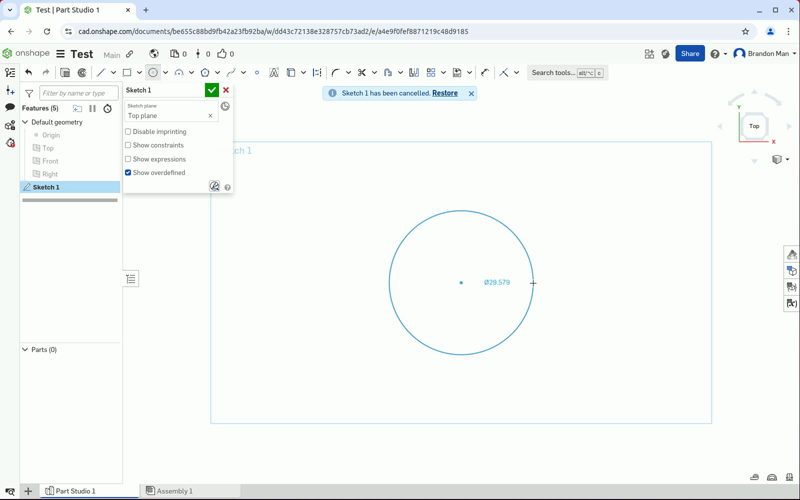
key(esc)
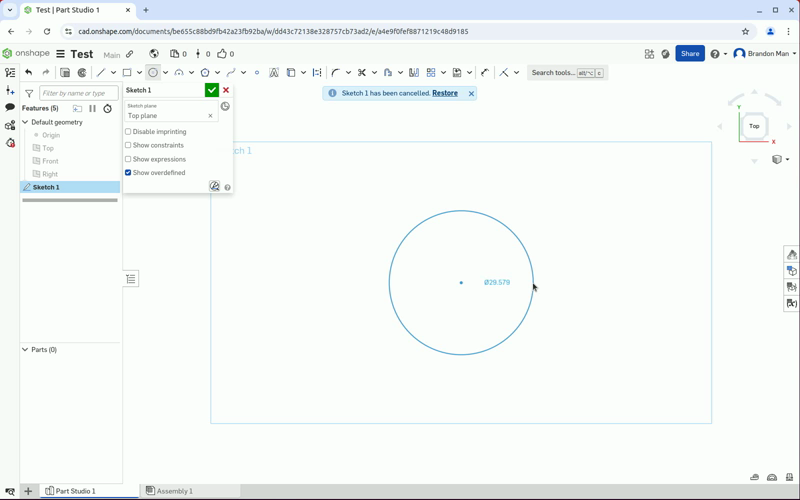
key(c)
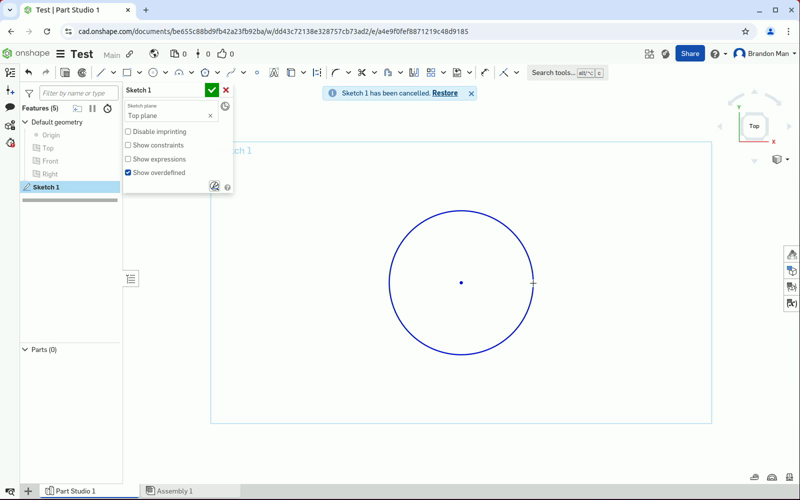
key_down(shift)
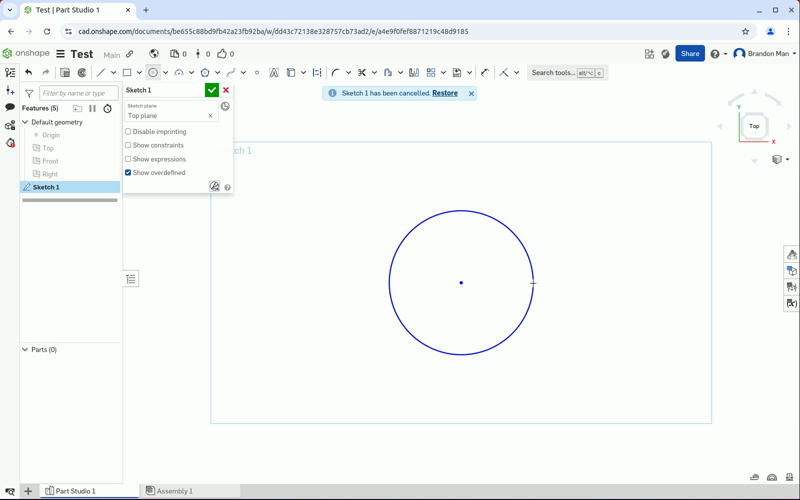
mouse_move(461, 282)
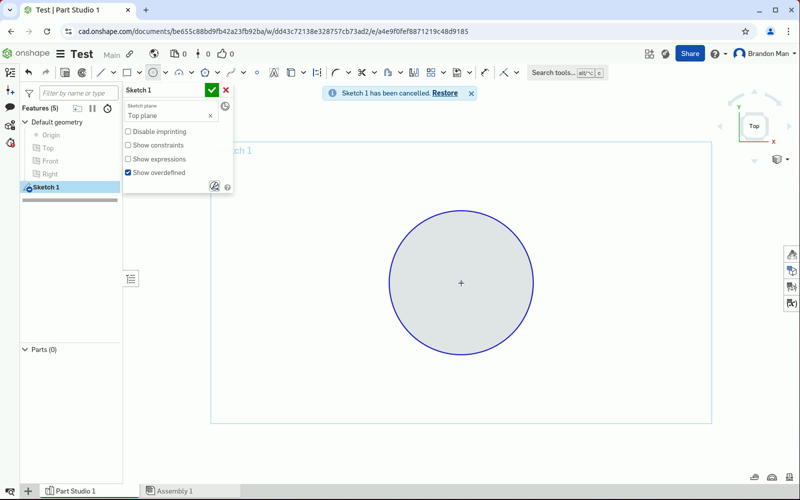
click(461, 282)
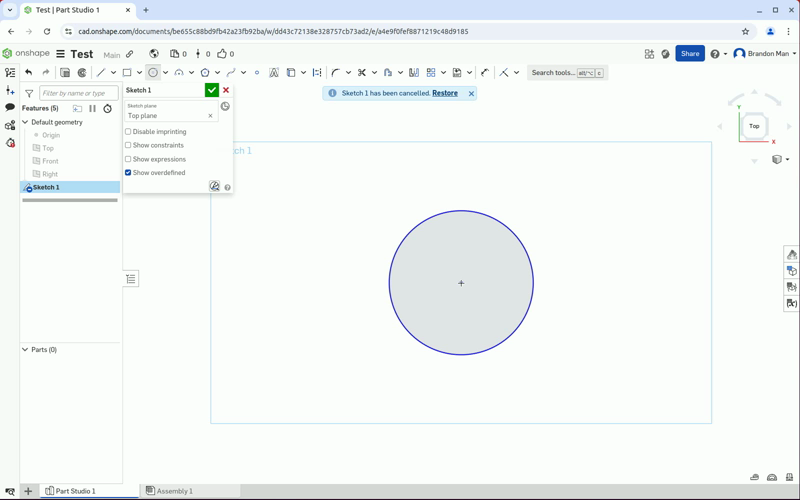
key_up(shift)
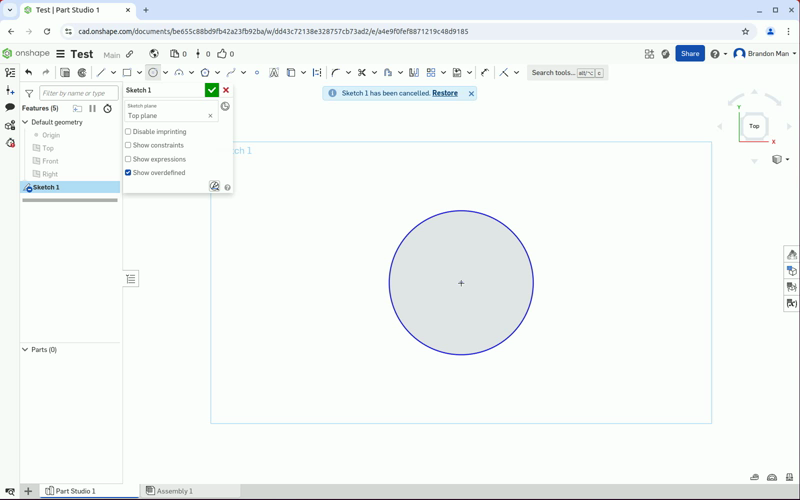
mouse_move(530, 282)
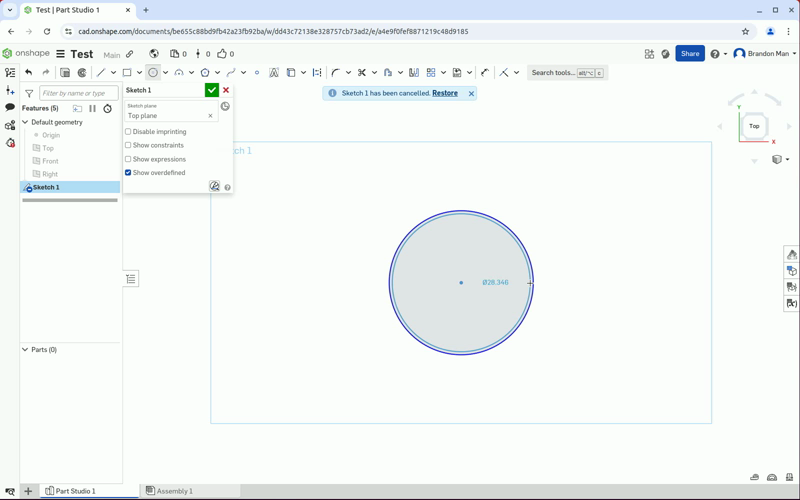
scroll(6)
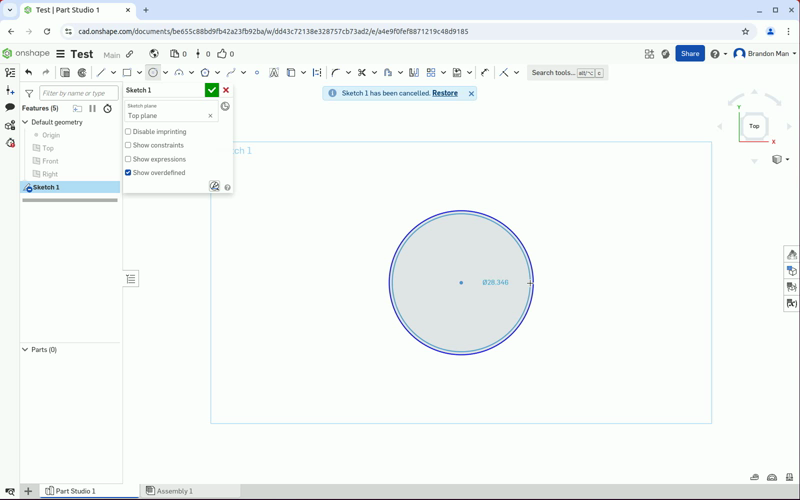
scroll(6)
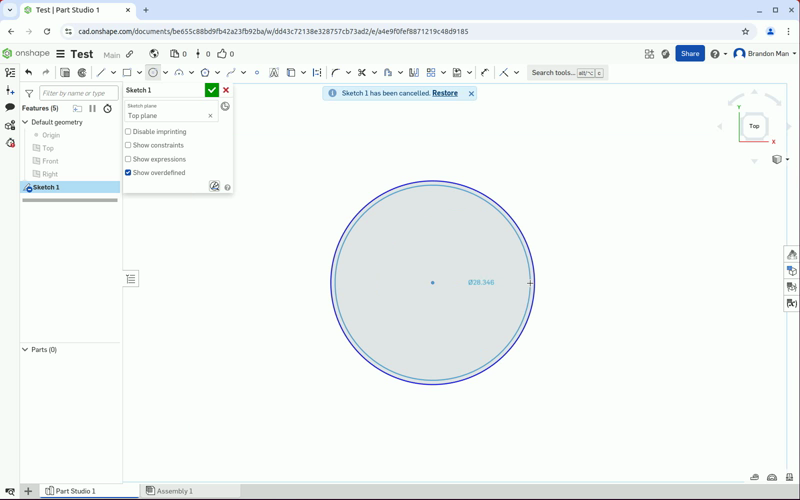
scroll(6)
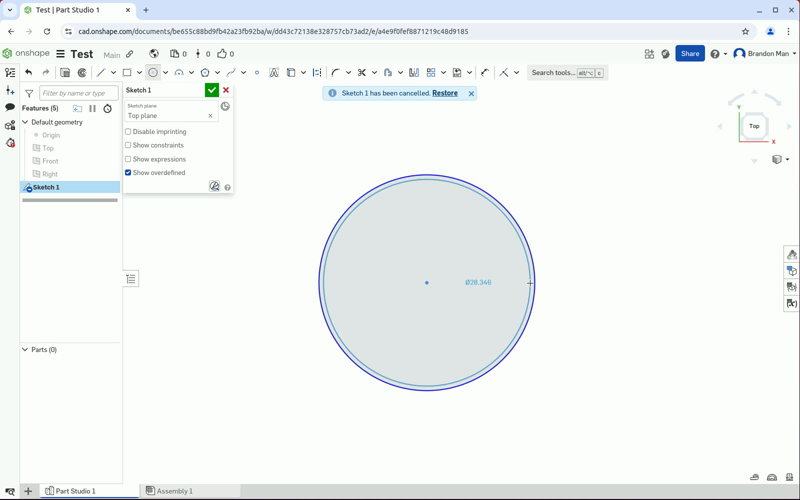
scroll(6)
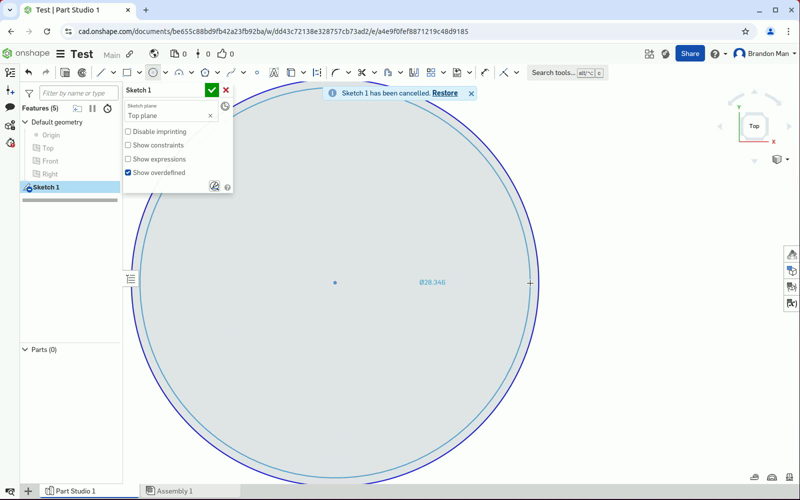
scroll(6)
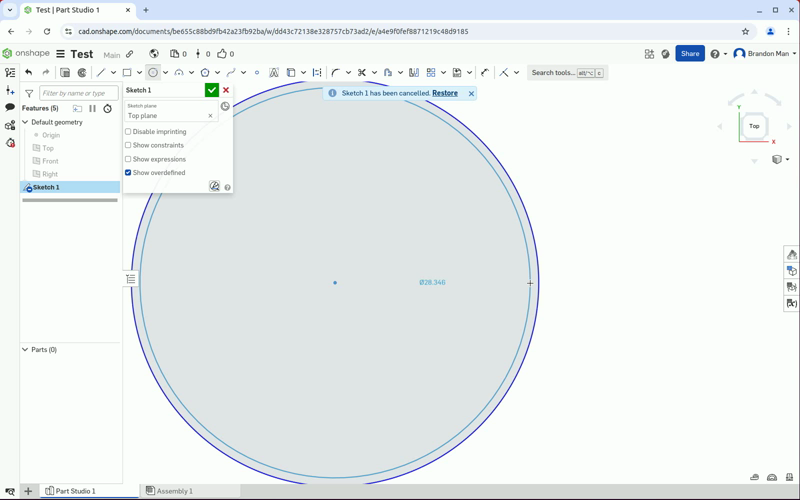
scroll(6)
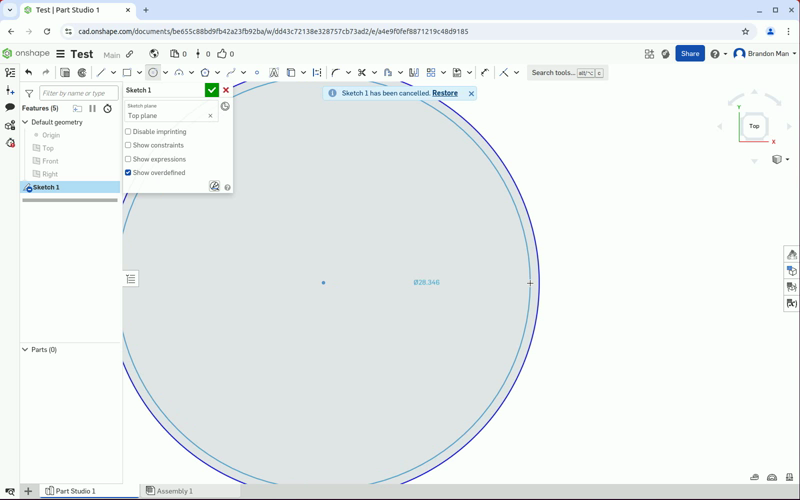
scroll(6)
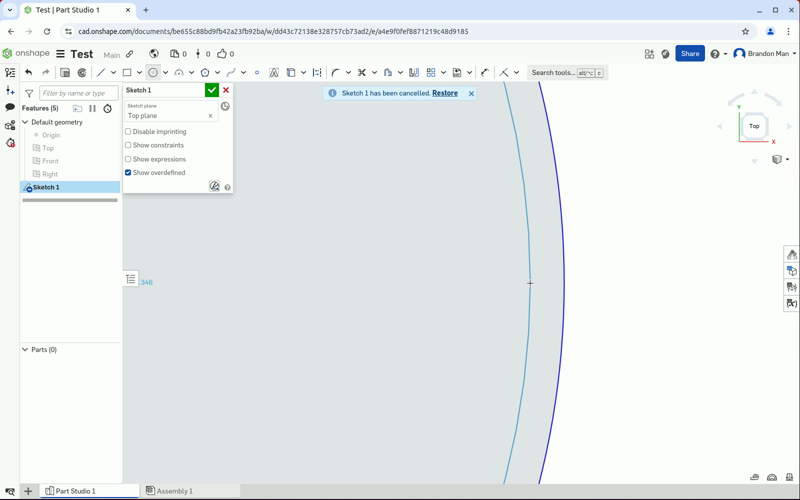
click(530, 282)
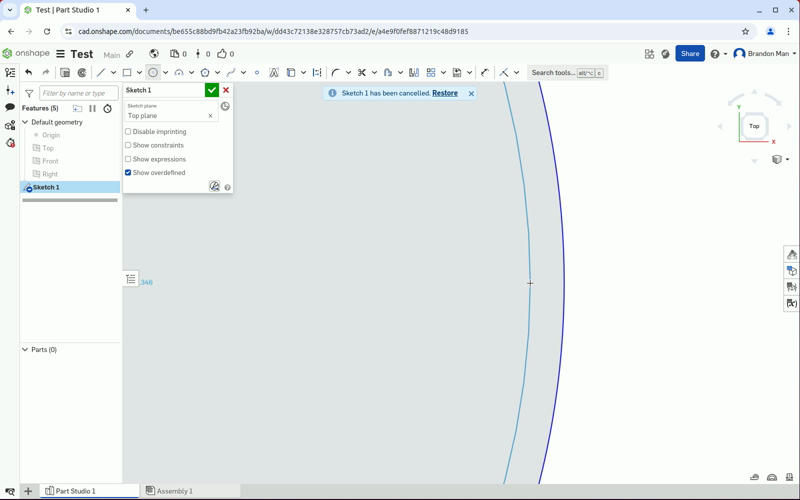
scroll(-6)
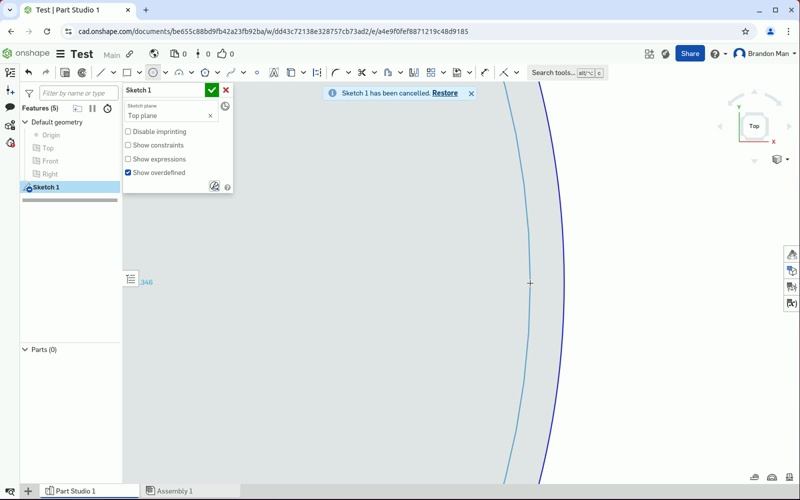
scroll(-6)
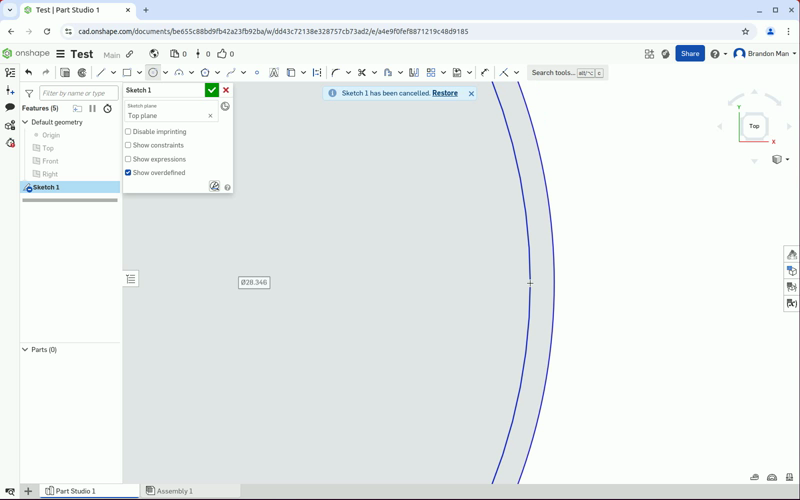
scroll(-6)
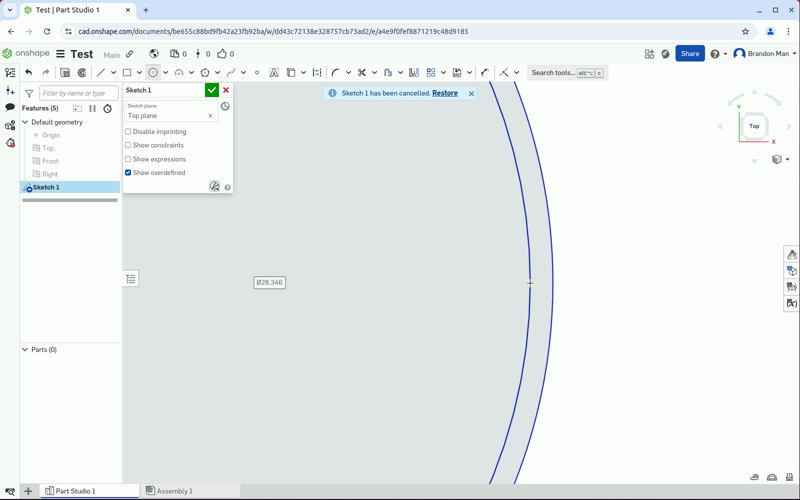
scroll(-6)
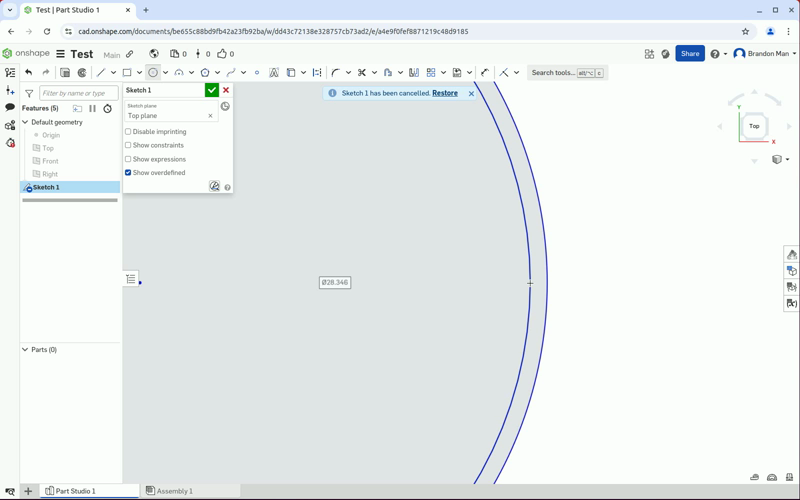
scroll(-6)
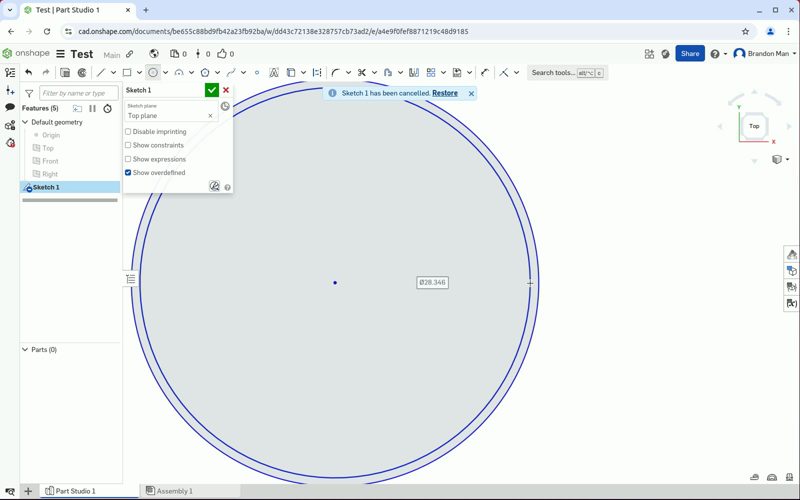
scroll(-6)
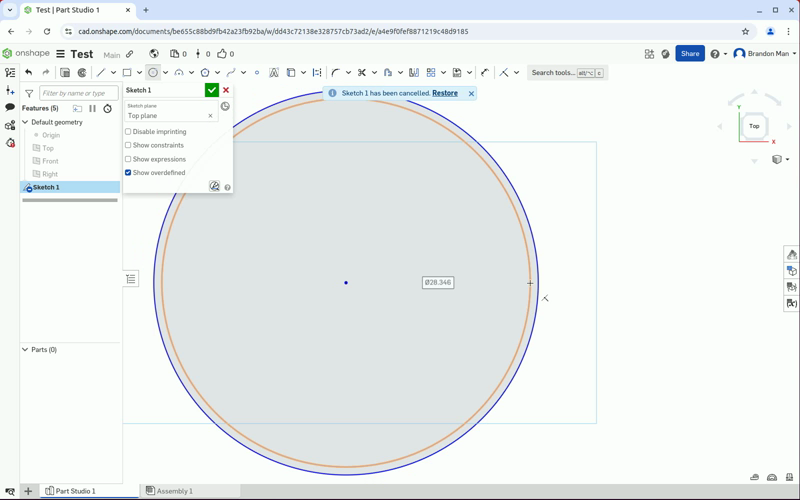
scroll(-6)
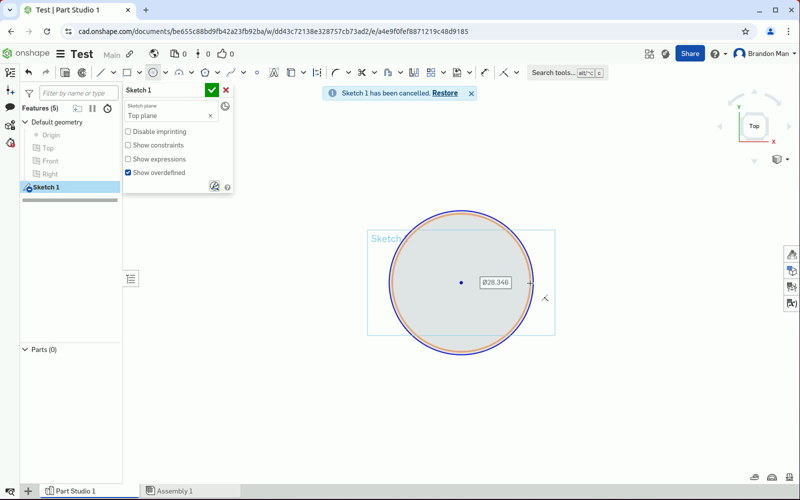
key(esc)
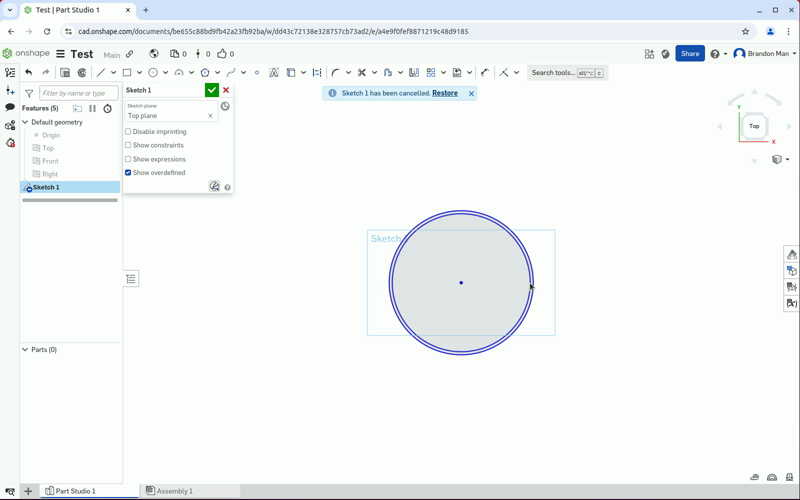
mouse_move(441, 215)
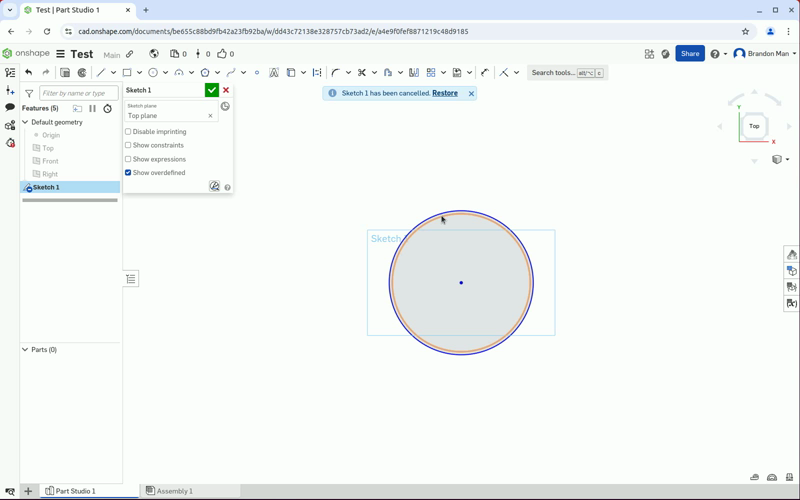
scroll(6)
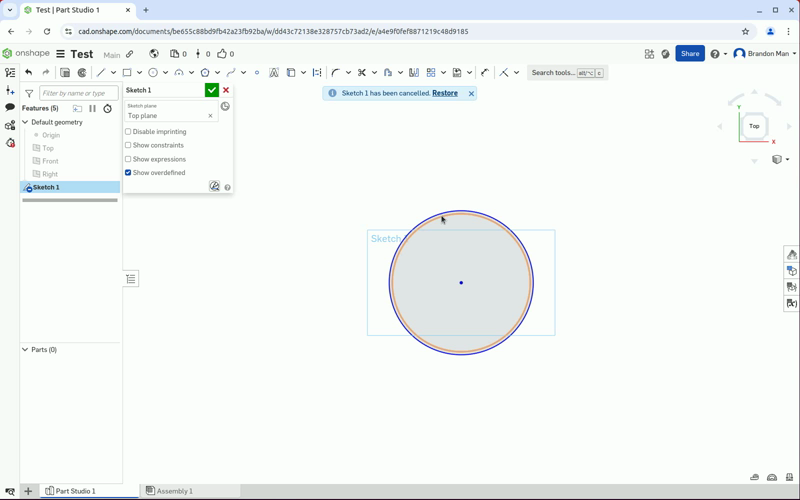
scroll(6)
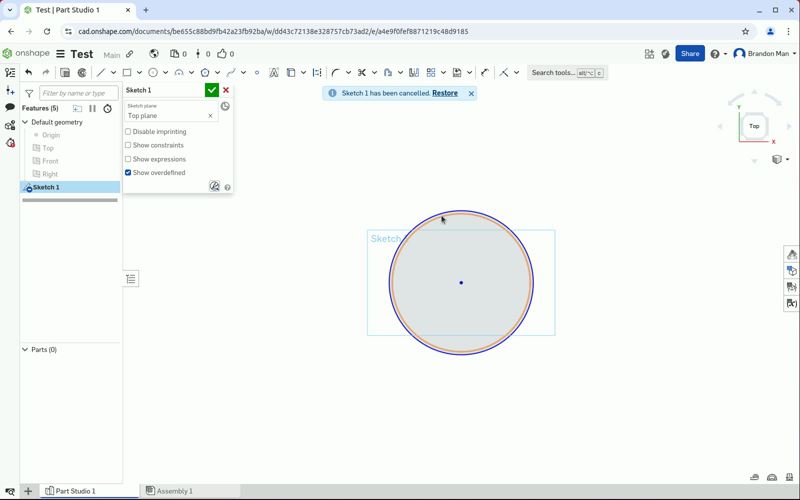
scroll(6)
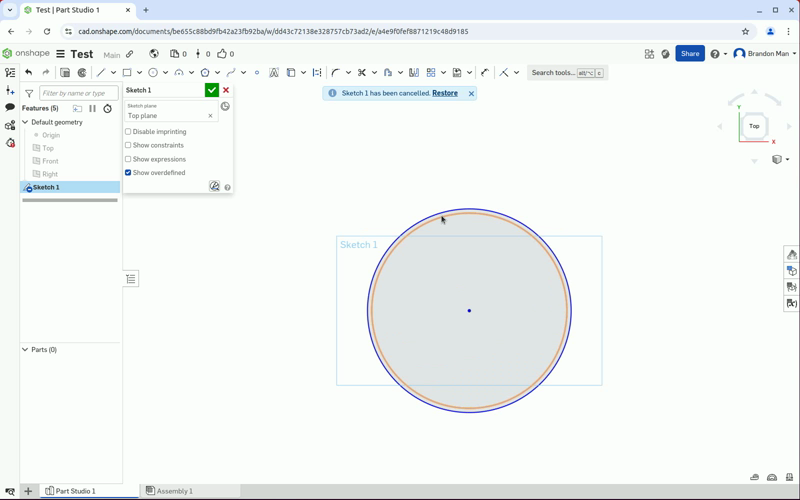
scroll(6)
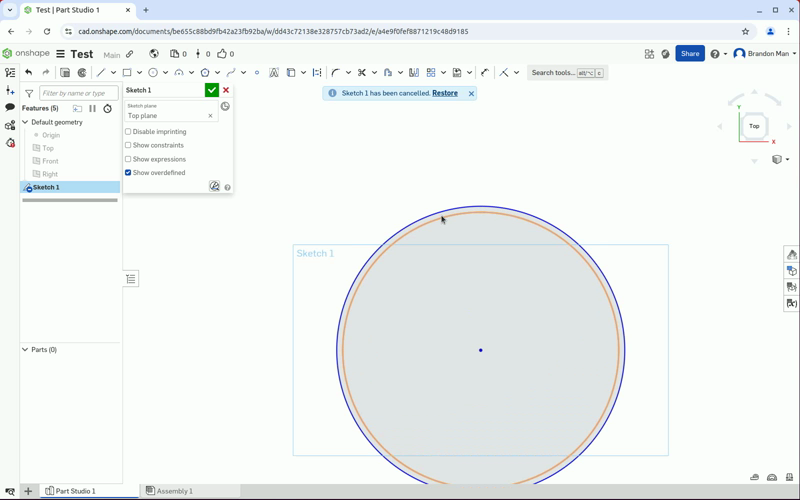
scroll(6)
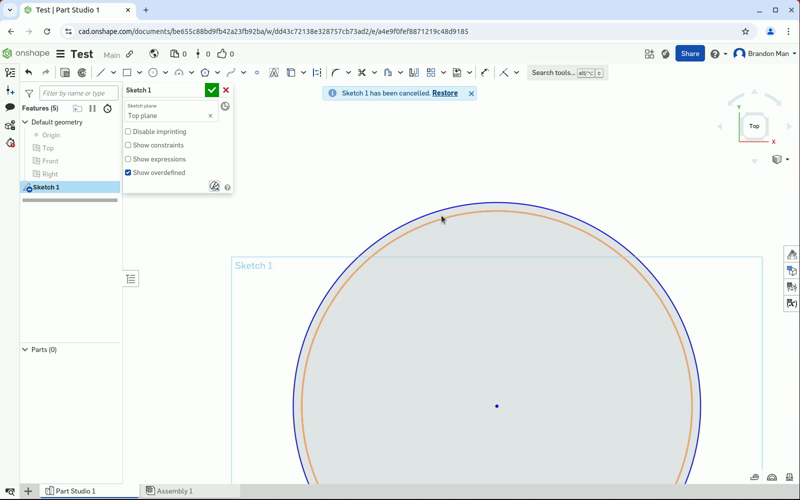
scroll(6)
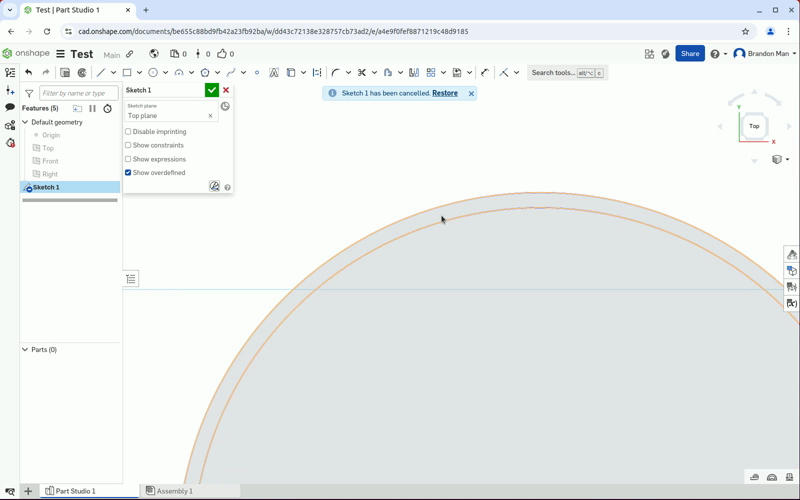
scroll(6)
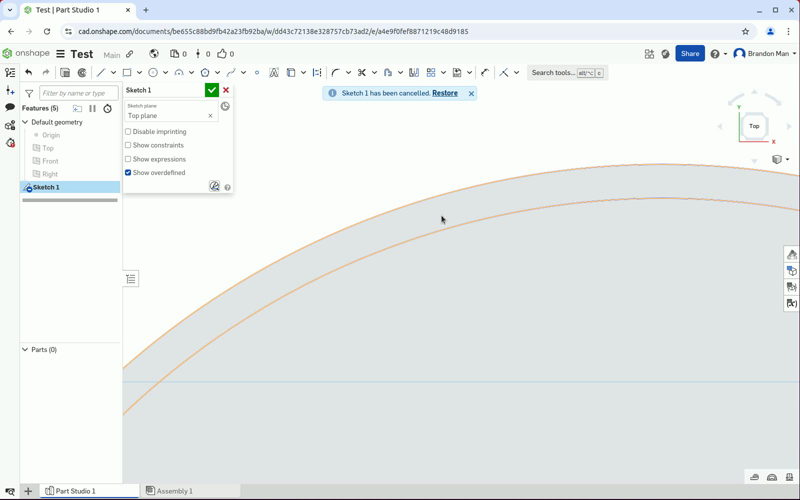
click(441, 215)
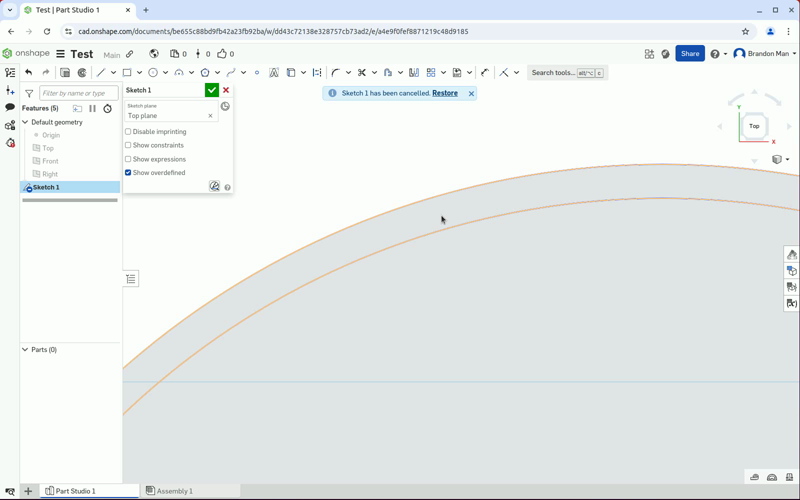
scroll(-6)
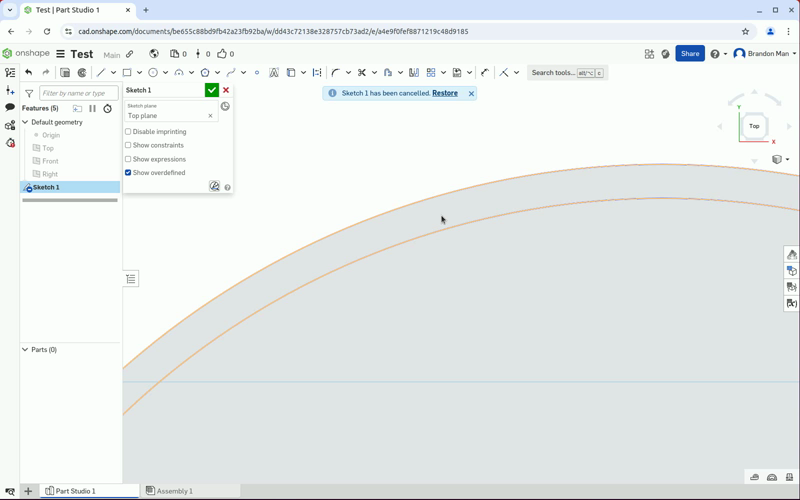
scroll(-6)
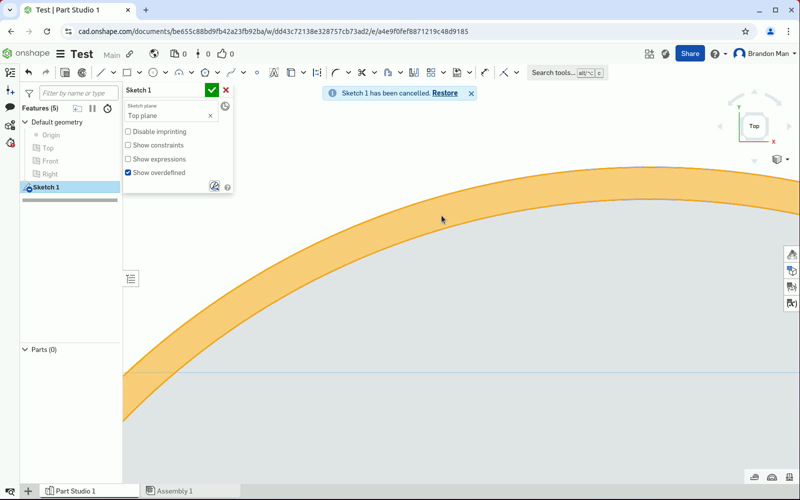
scroll(-6)
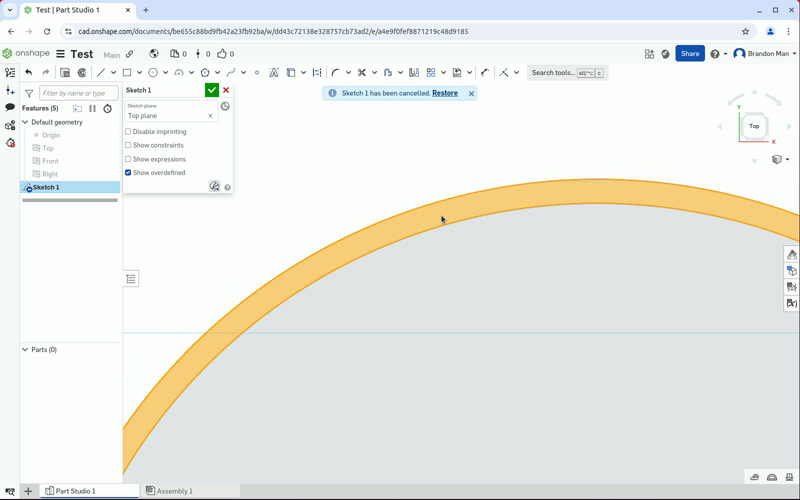
scroll(-6)
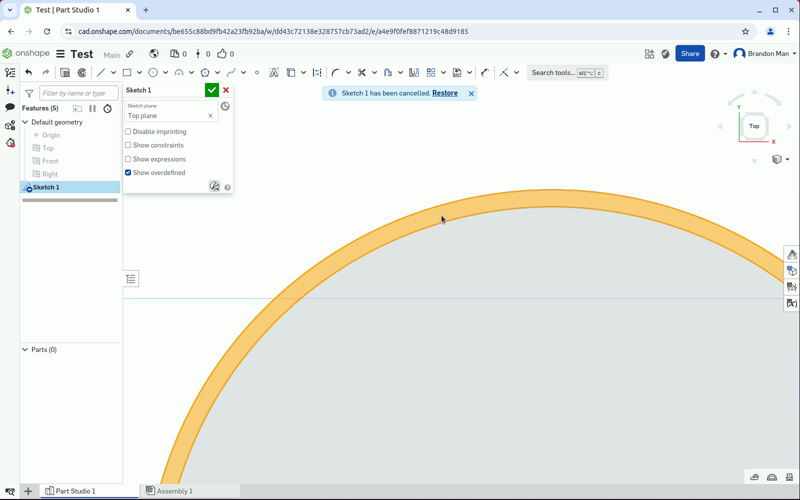
scroll(-6)
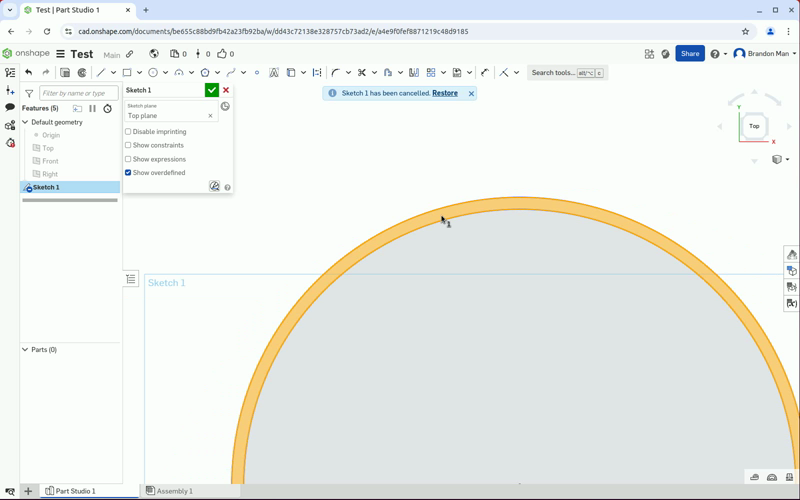
scroll(-6)
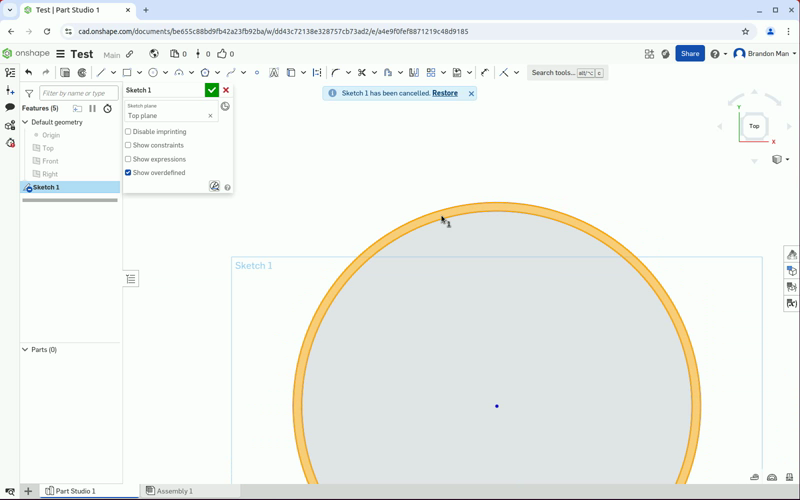
scroll(-6)
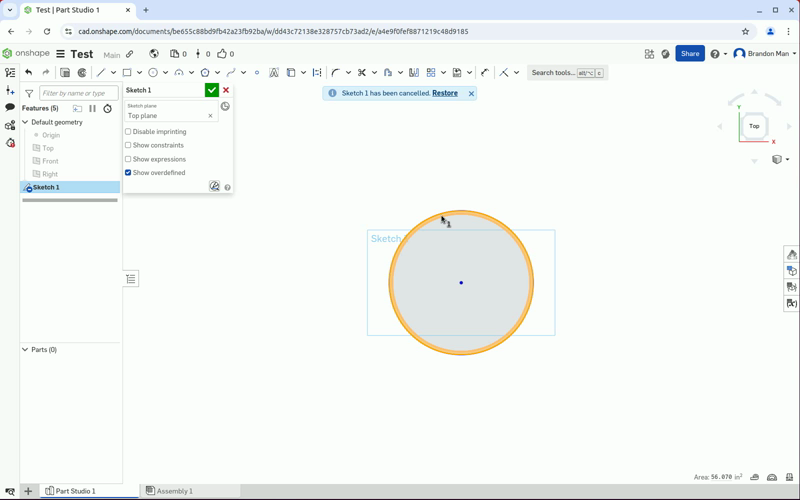
mouse_move(73, 352)
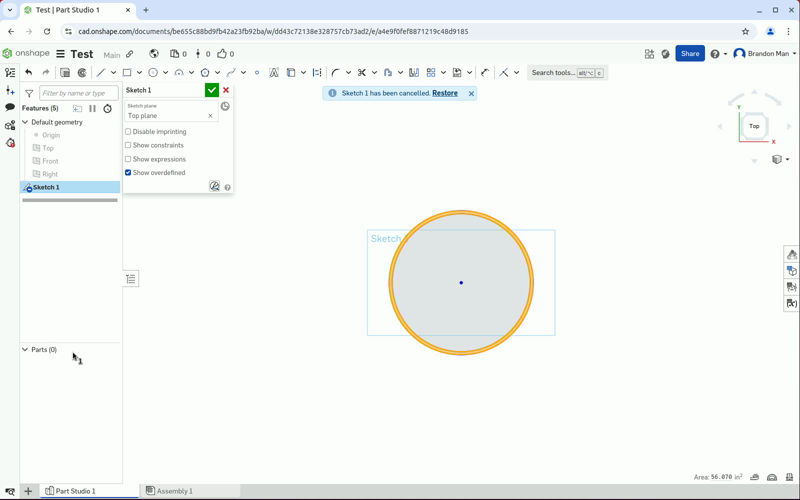
key(shift+y)
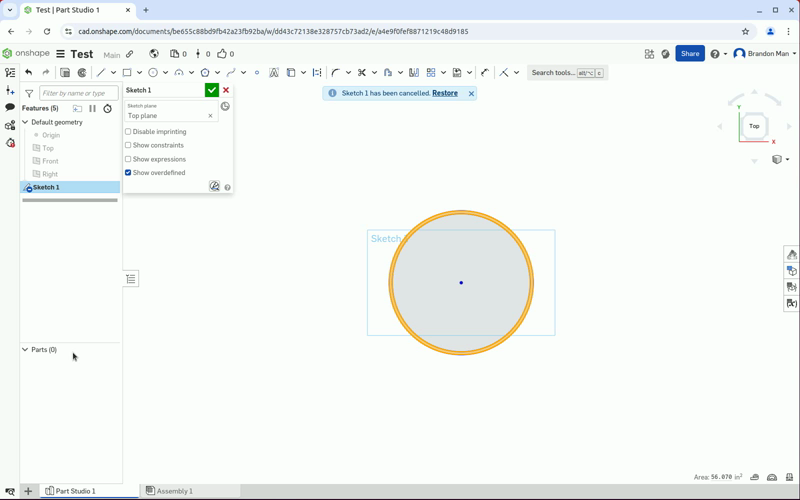
key(shift+e)
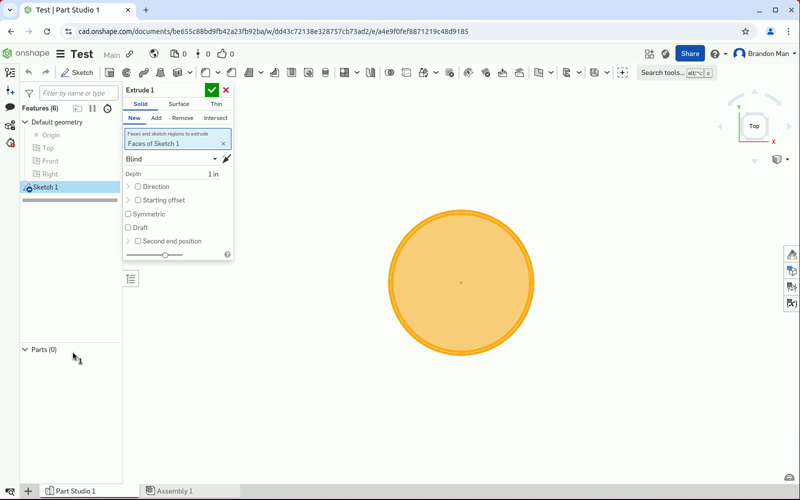
mouse_move(143, 106)
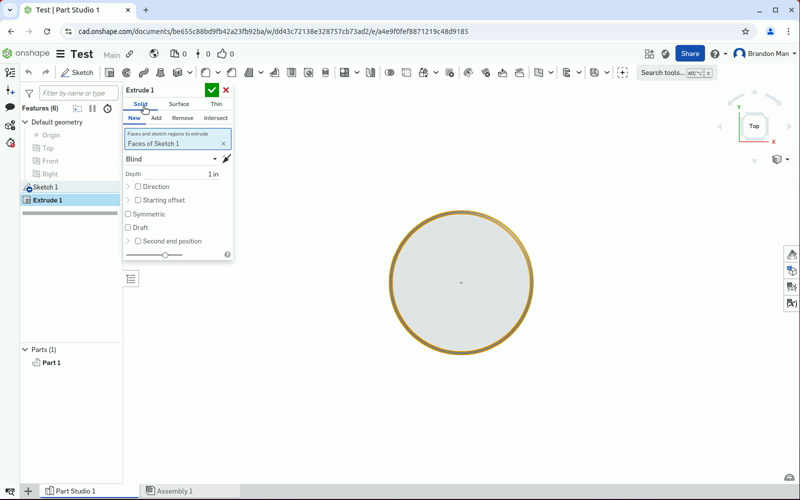
click(143, 106)
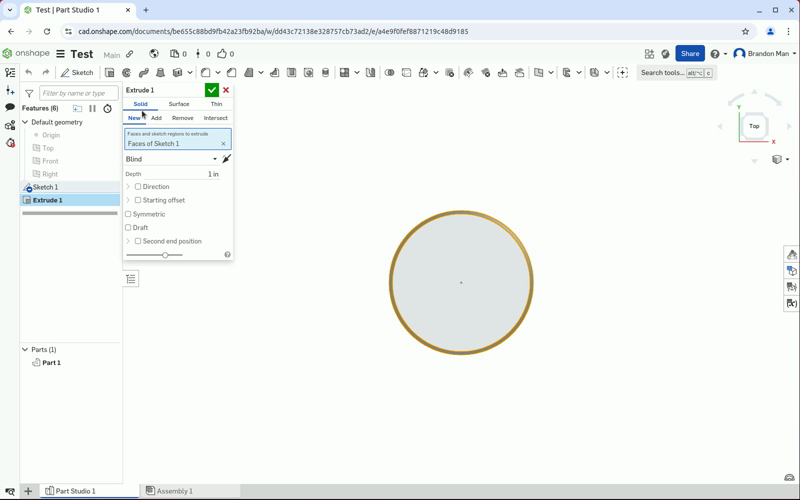
mouse_move(137, 120)
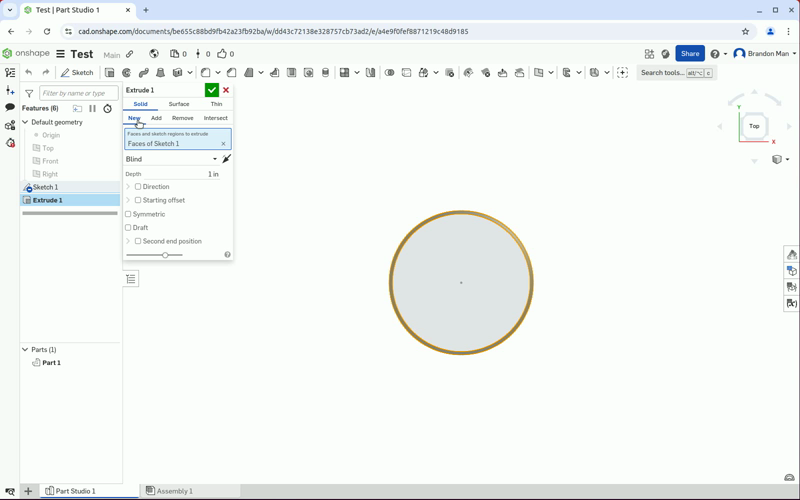
click(137, 120)
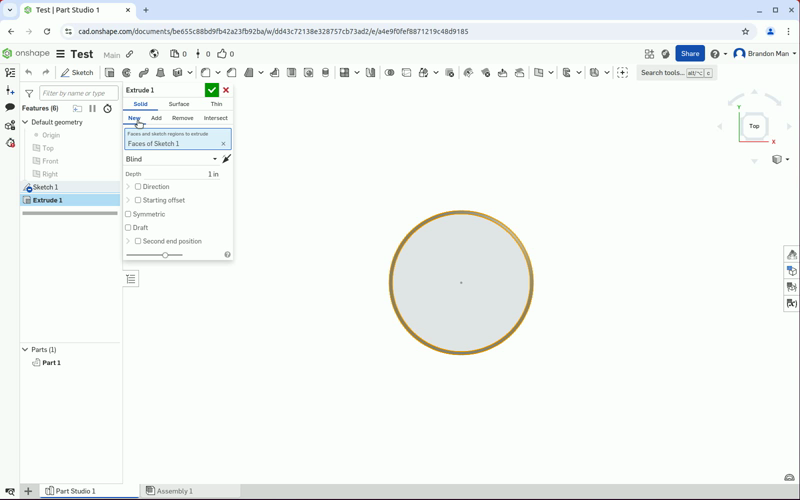
key(tab, 4)
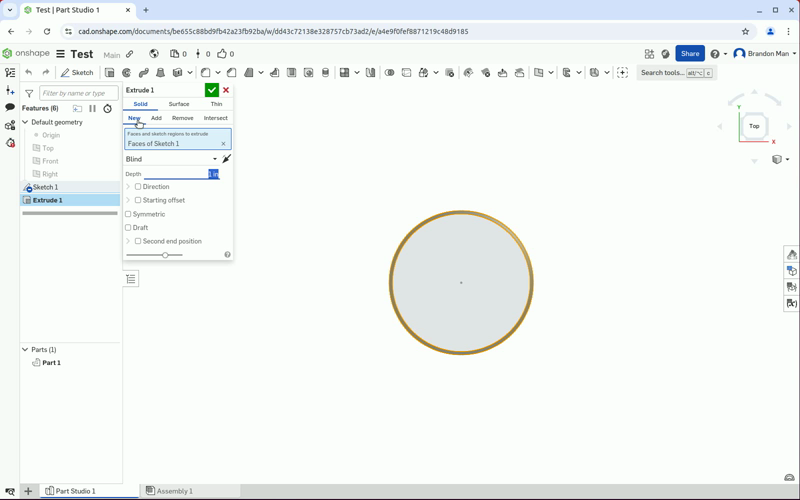
text(23.108)
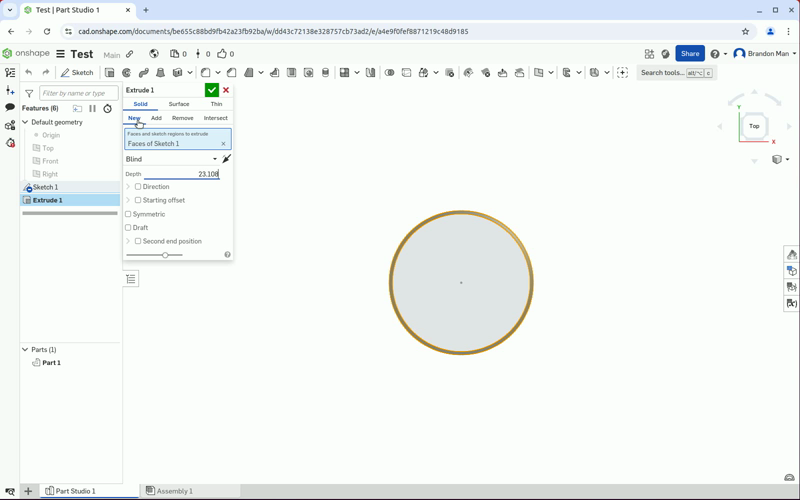
key(enter)
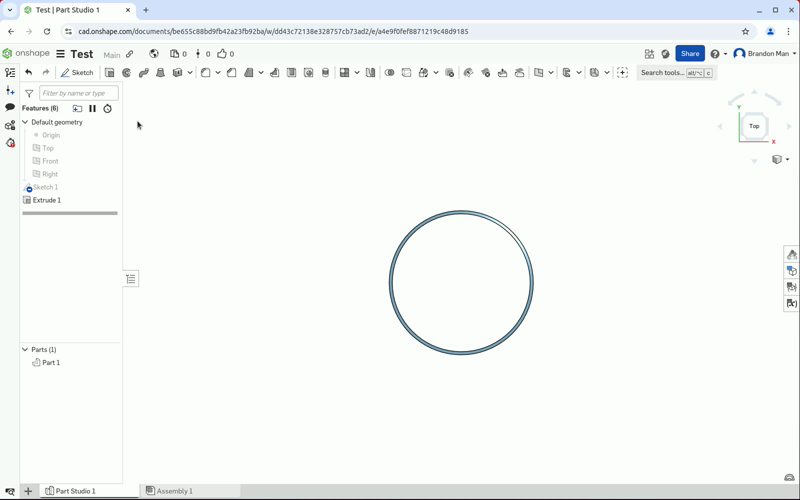
key(shift+h)
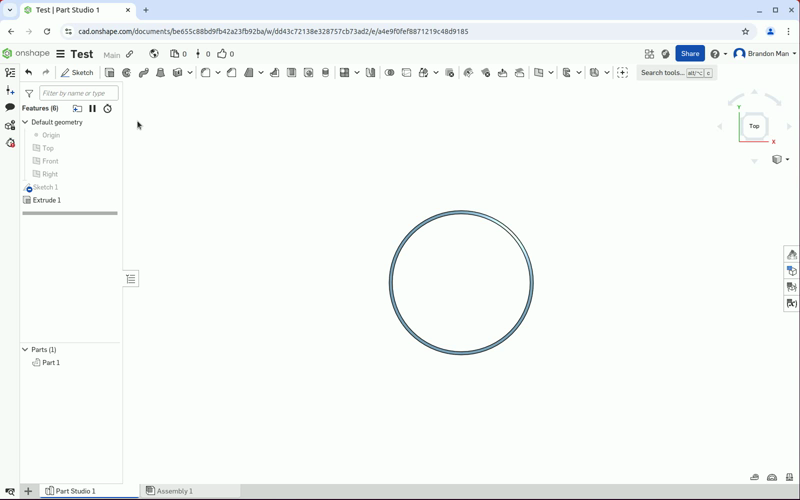
key(shift+h)
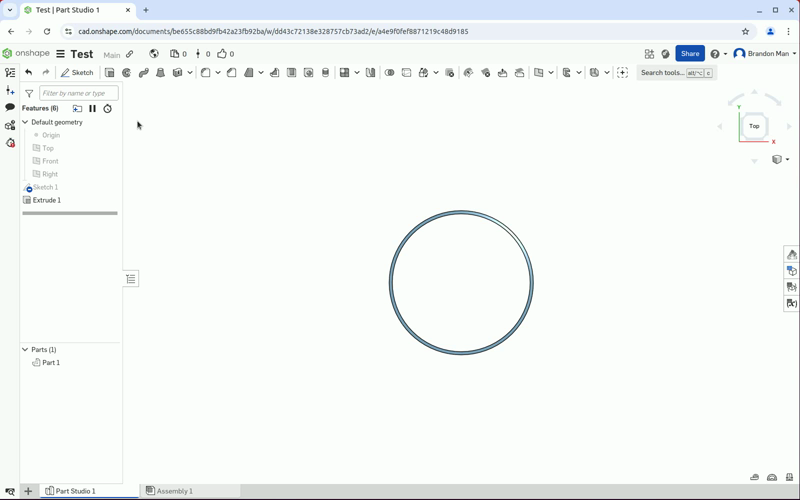
mouse_move(73, 189)
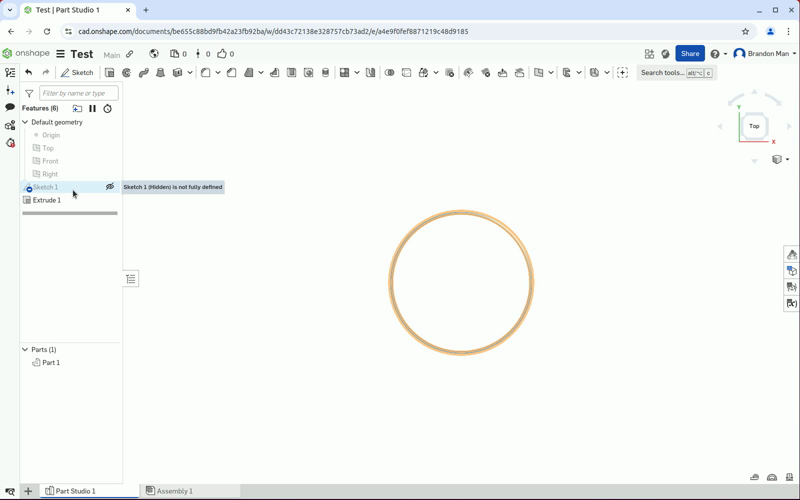
click(73, 189)
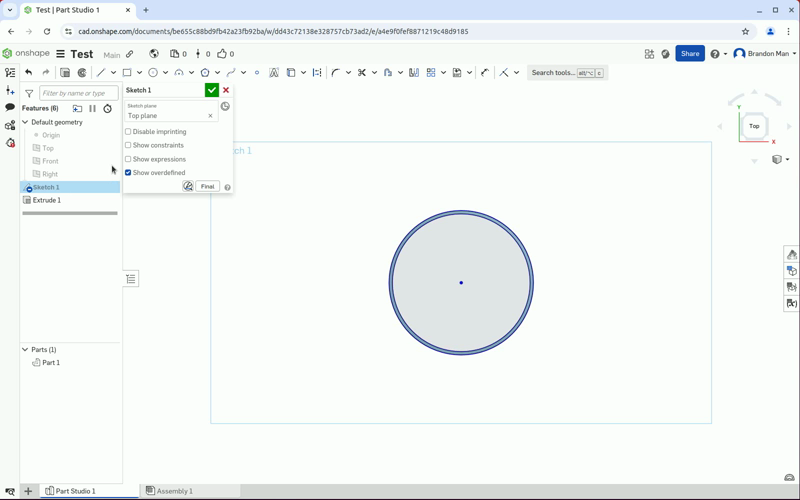
mouse_move(229, 92)
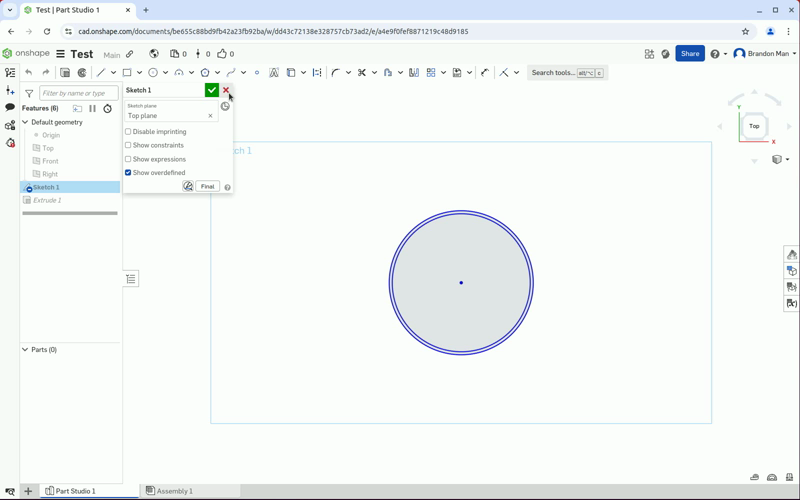
click(229, 92)
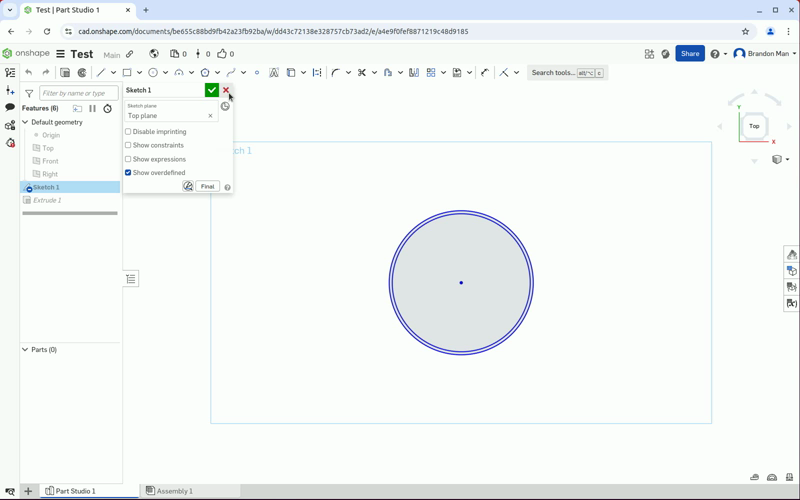
key(shift+s)
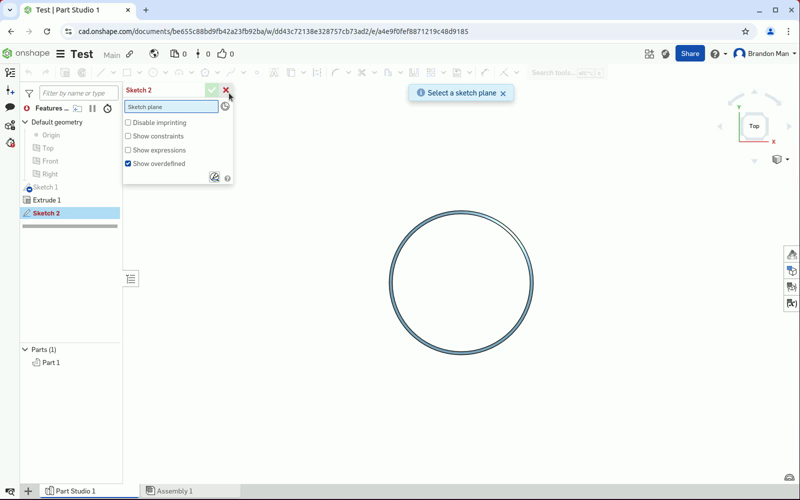
mouse_move(73, 150)
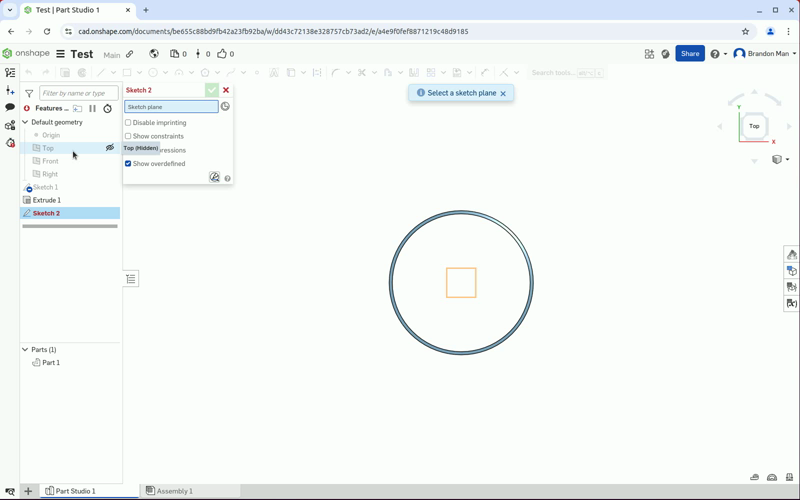
click(73, 150)
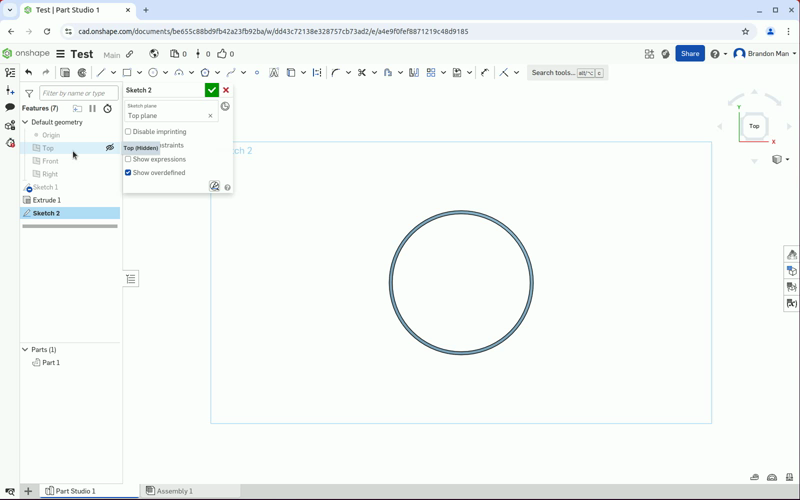
mouse_move(73, 352)
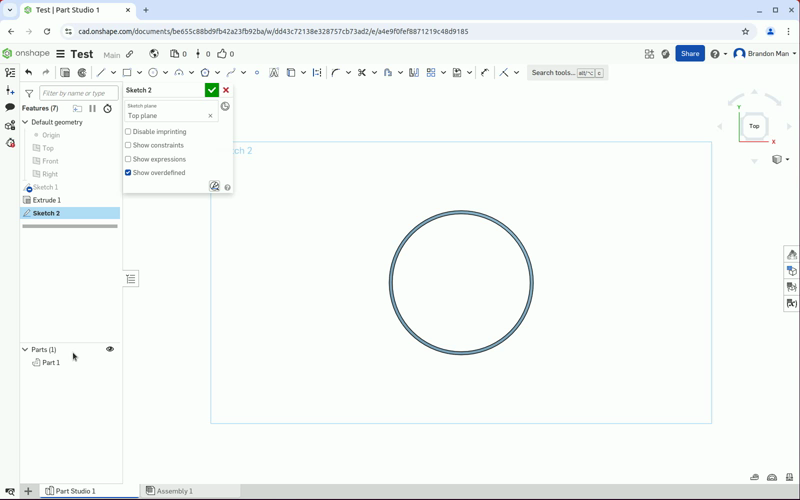
key(y)
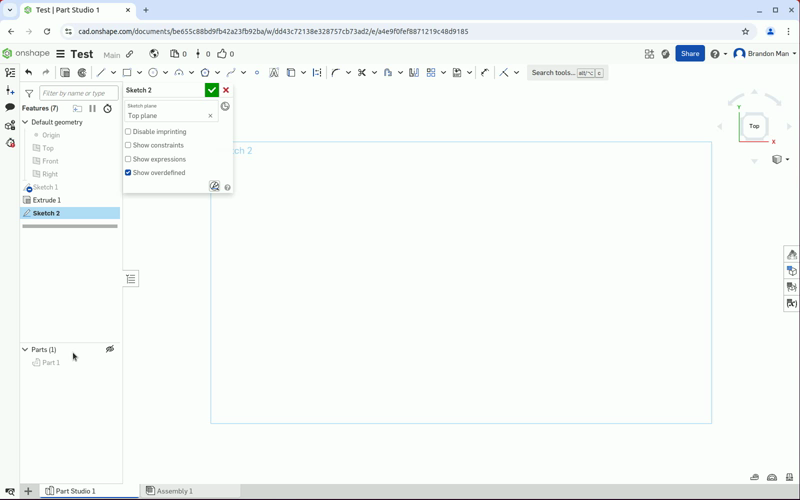
key(c)
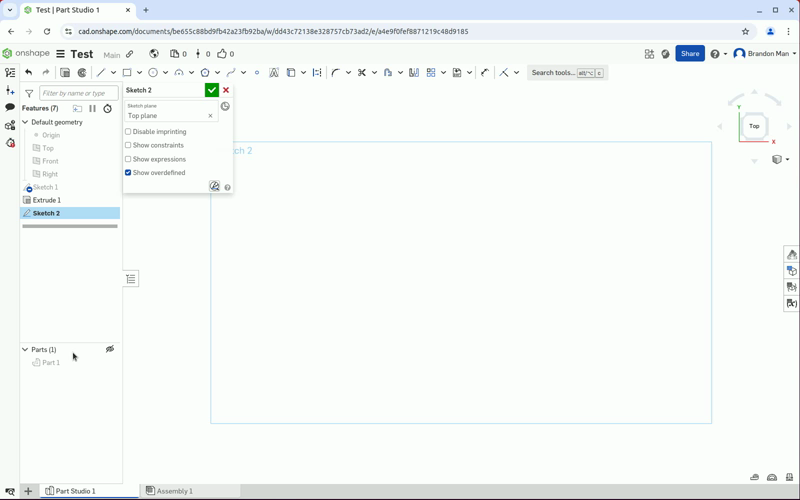
key_down(shift)
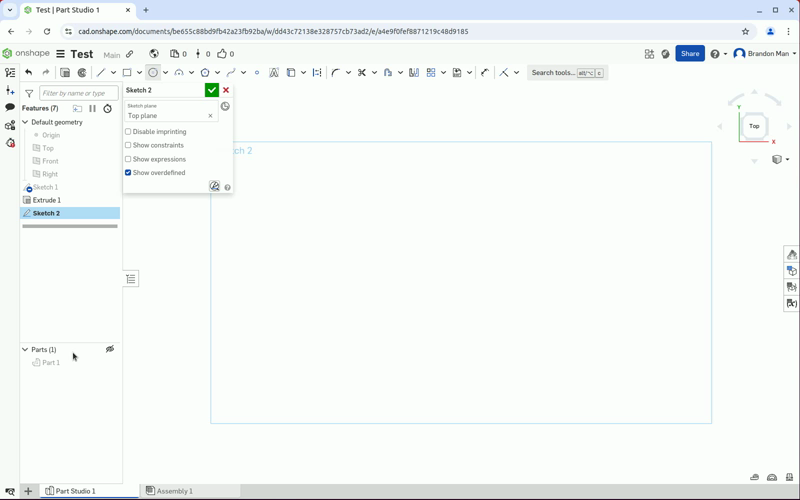
mouse_move(461, 282)
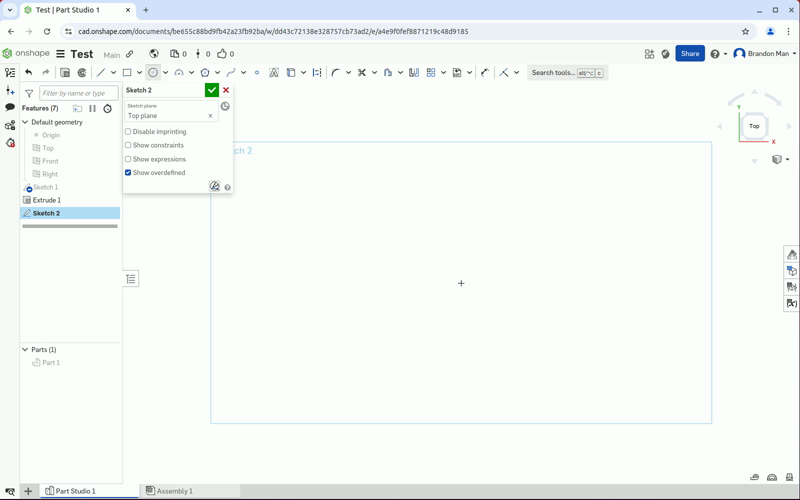
click(461, 282)
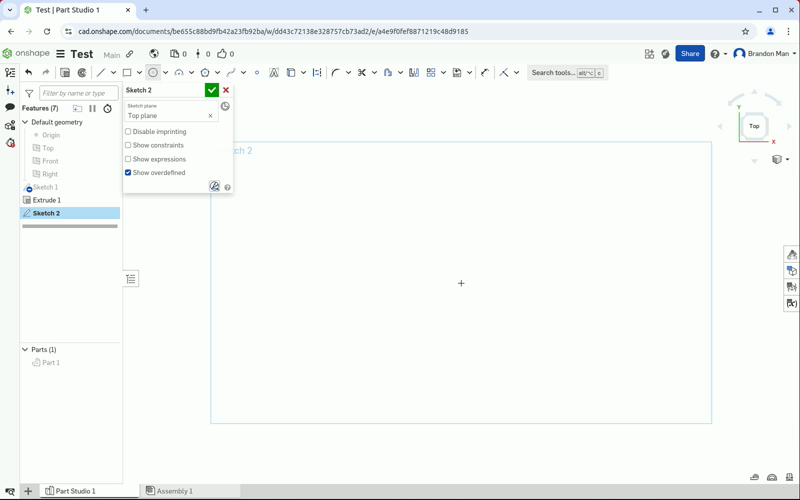
key_up(shift)
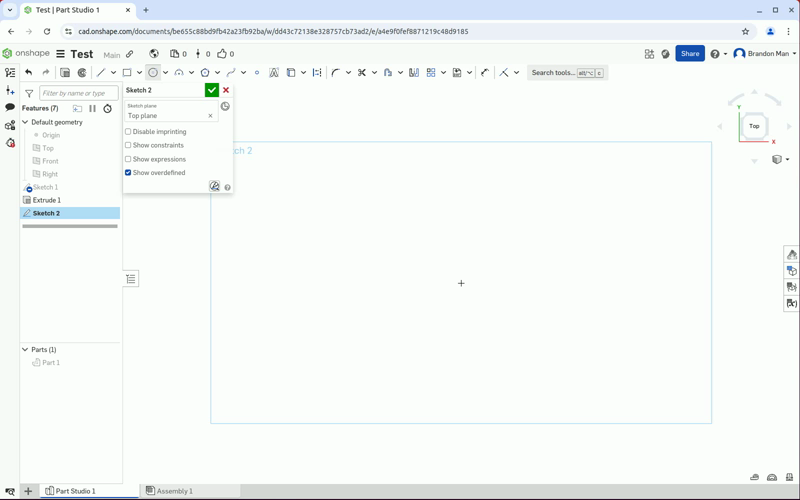
mouse_move(531, 282)
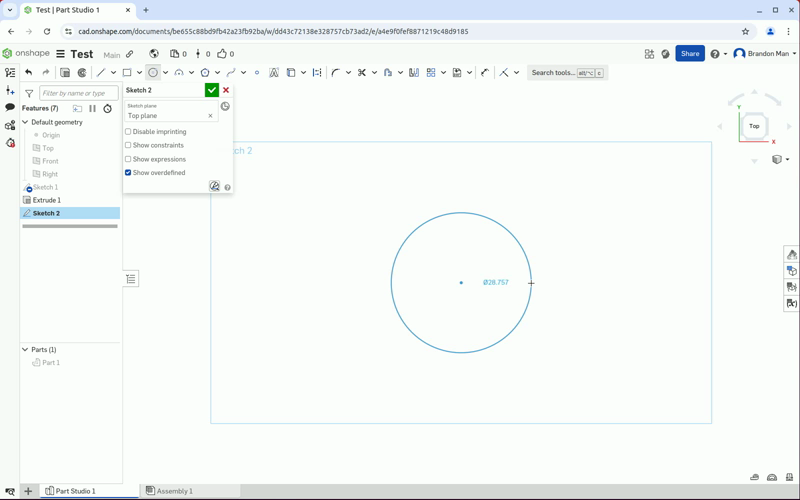
click(531, 282)
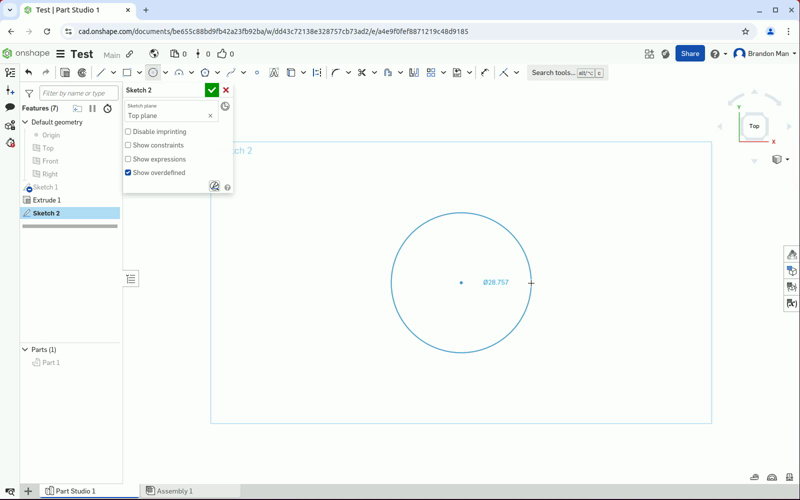
key(esc)
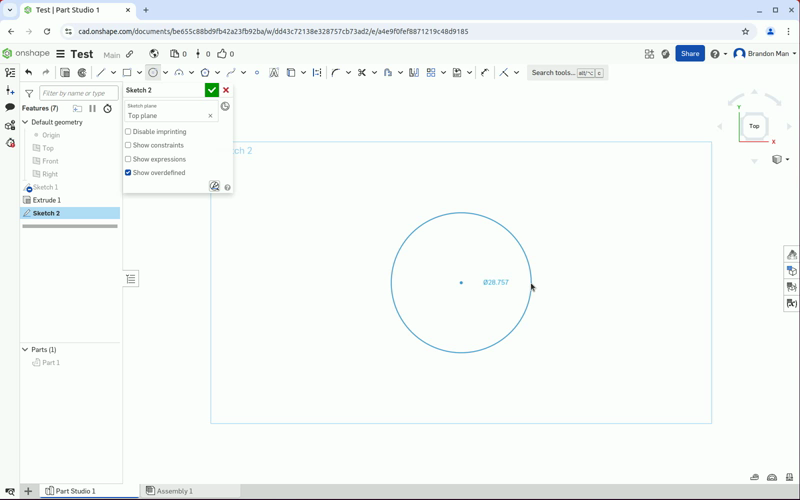
mouse_move(437, 336)
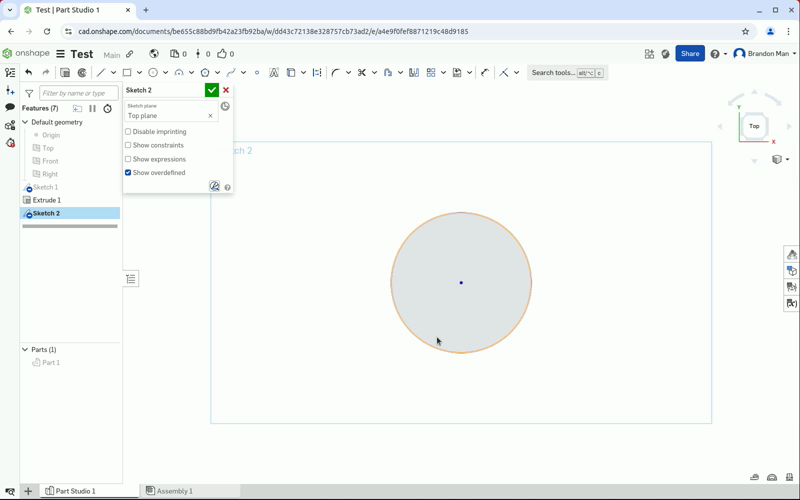
click(437, 336)
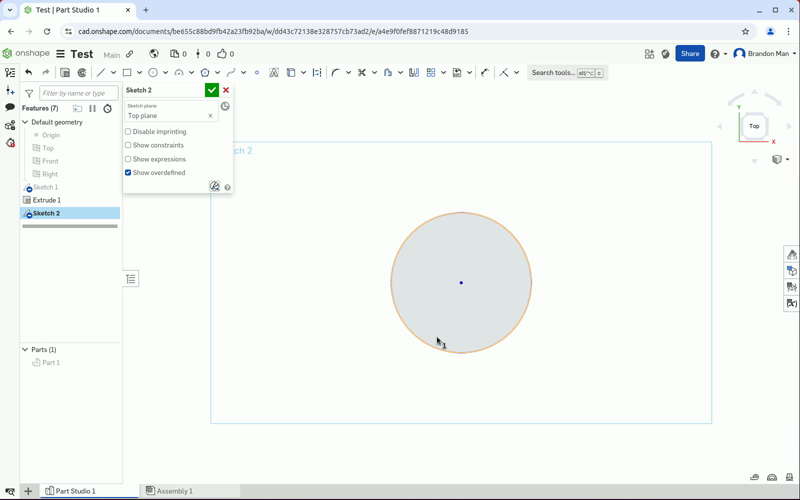
mouse_move(73, 352)
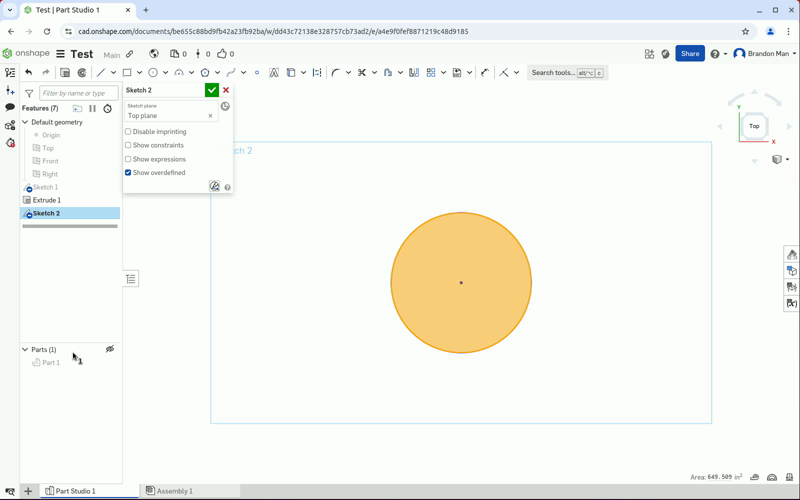
key(shift+y)
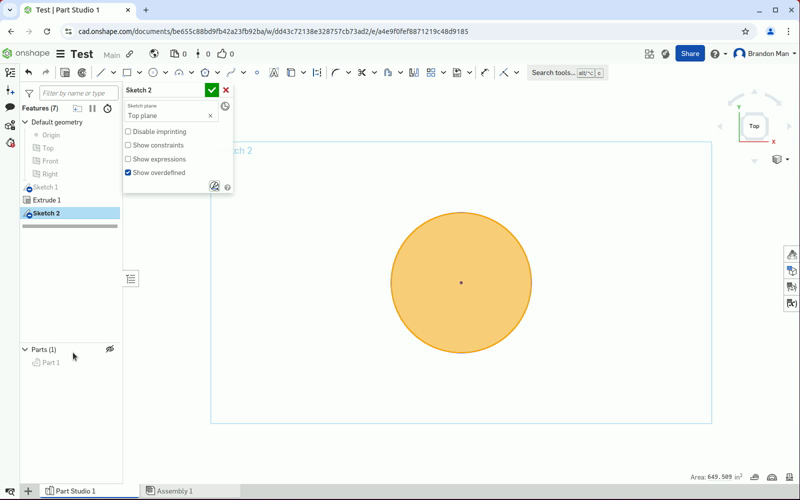
key(shift+e)
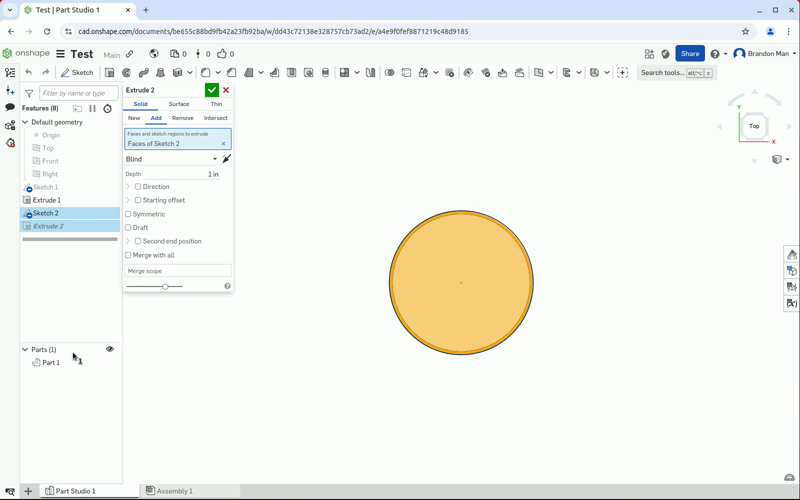
mouse_move(143, 106)
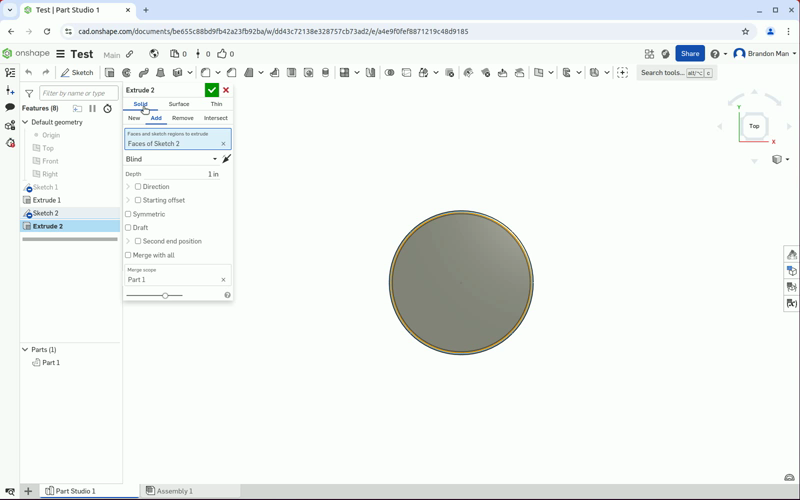
click(143, 106)
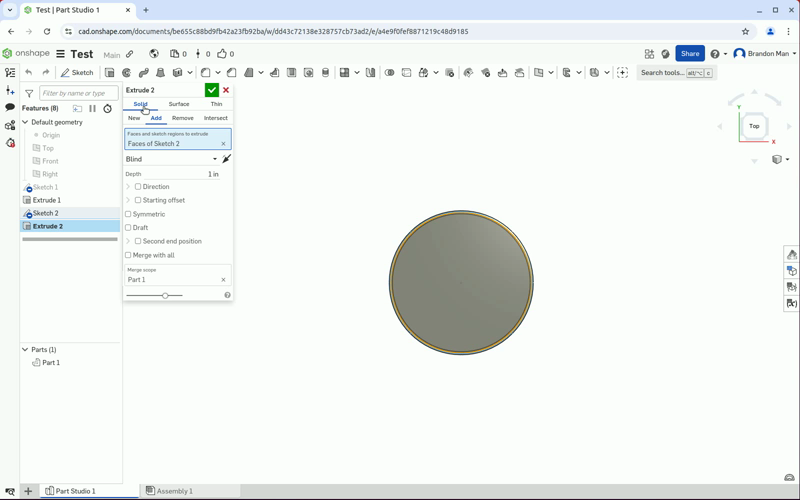
mouse_move(137, 120)
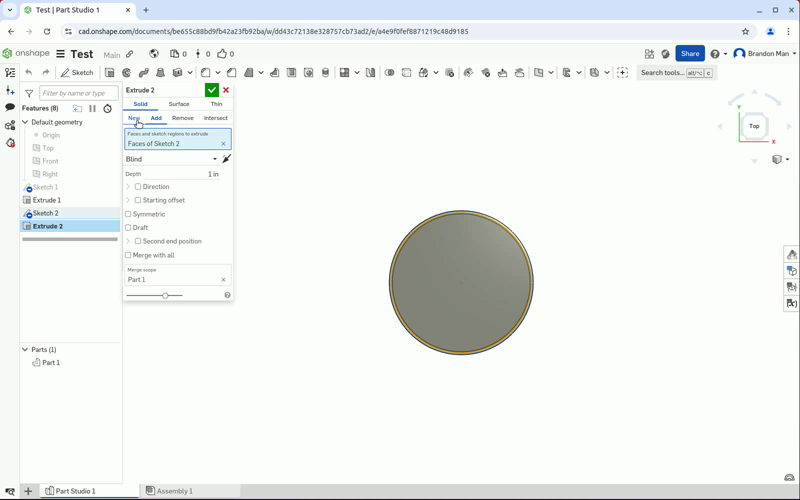
click(137, 120)
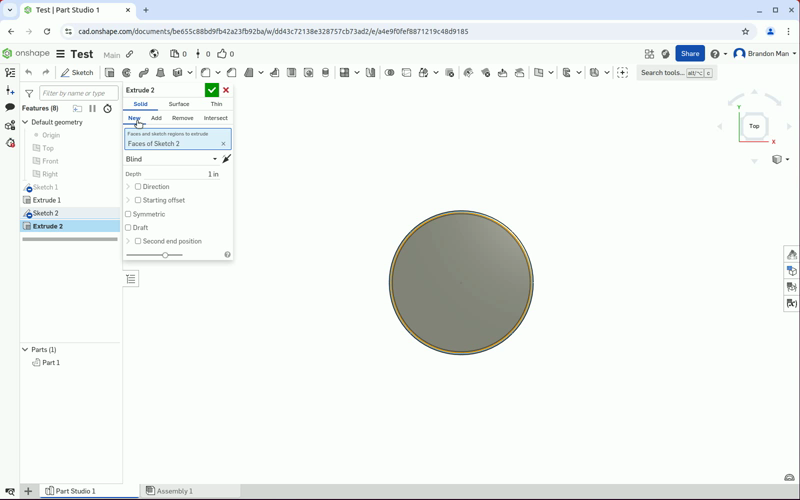
key(tab, 4)
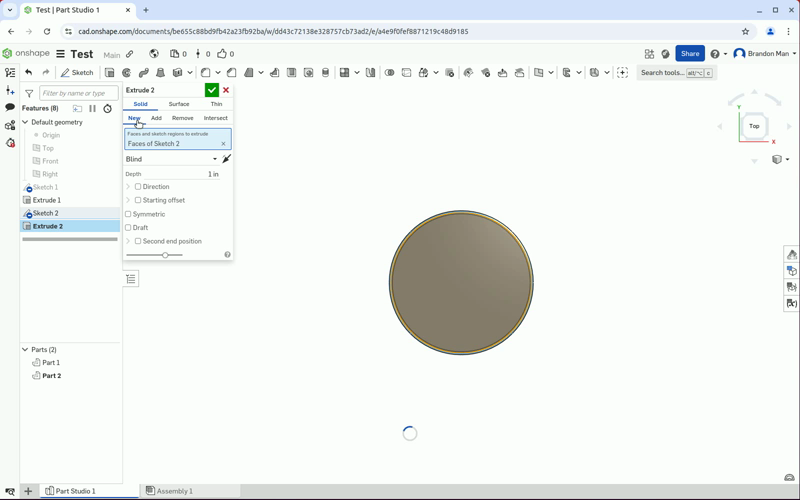
text(2.407)
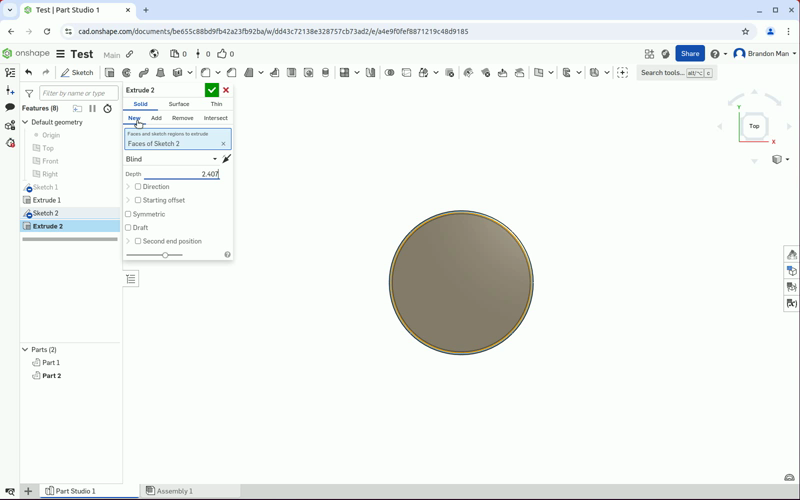
key(enter)
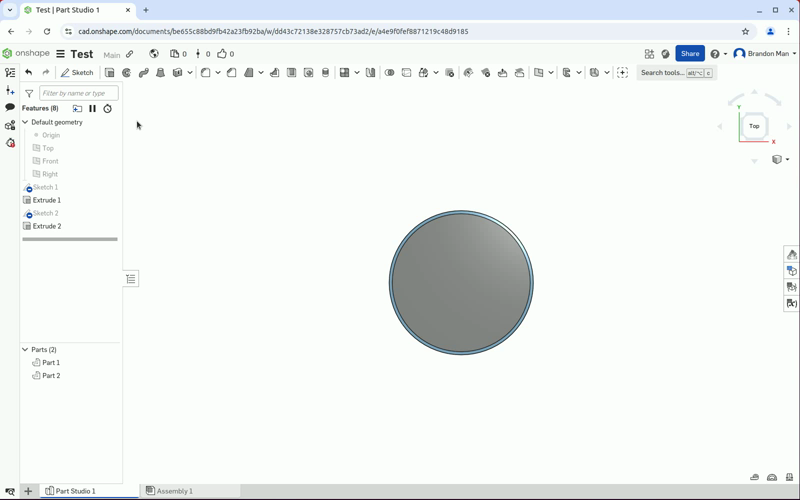
key(shift+h)
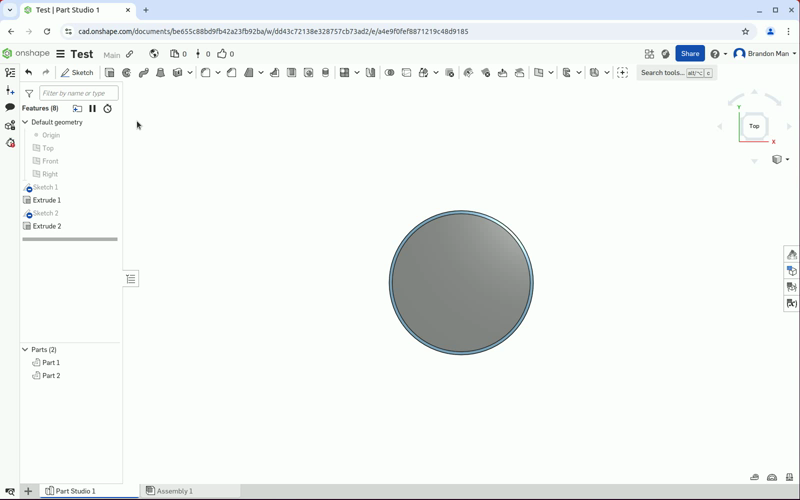
key(shift+h)
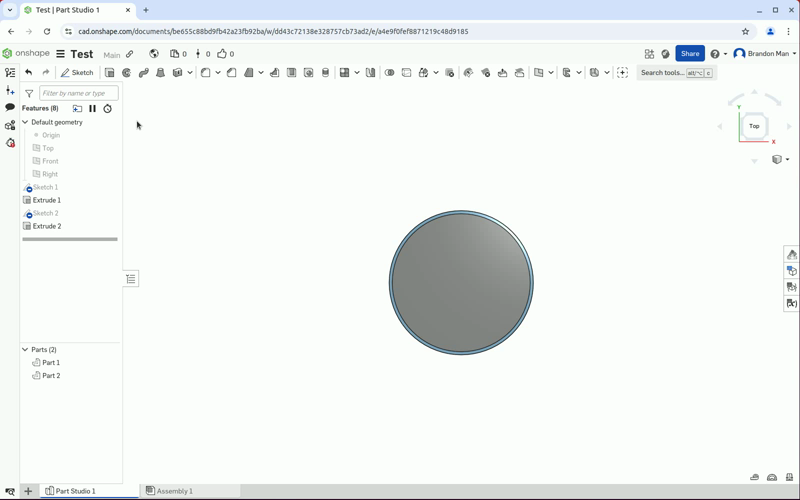
mouse_move(73, 189)
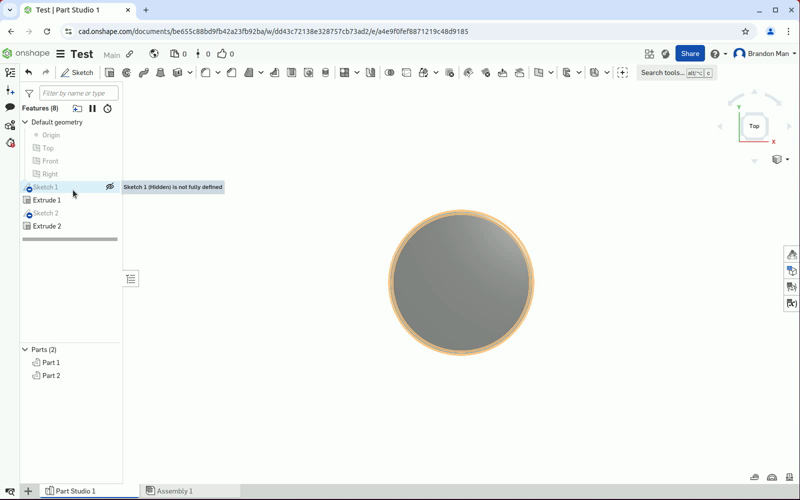
click(73, 189)
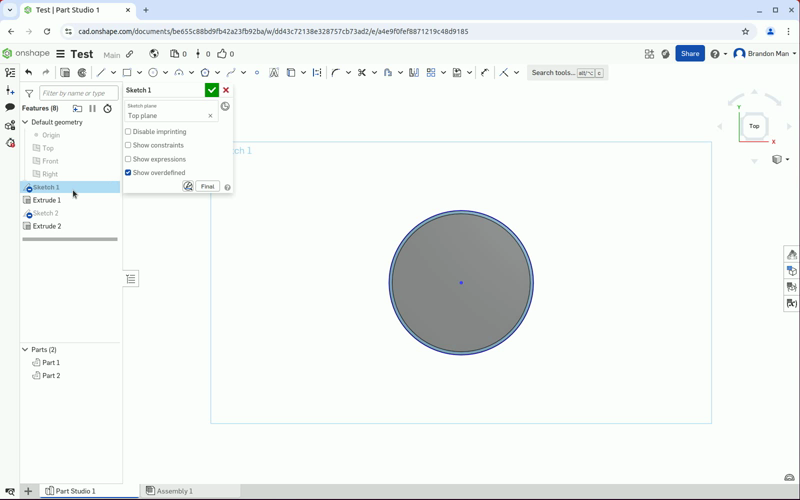
mouse_move(229, 92)
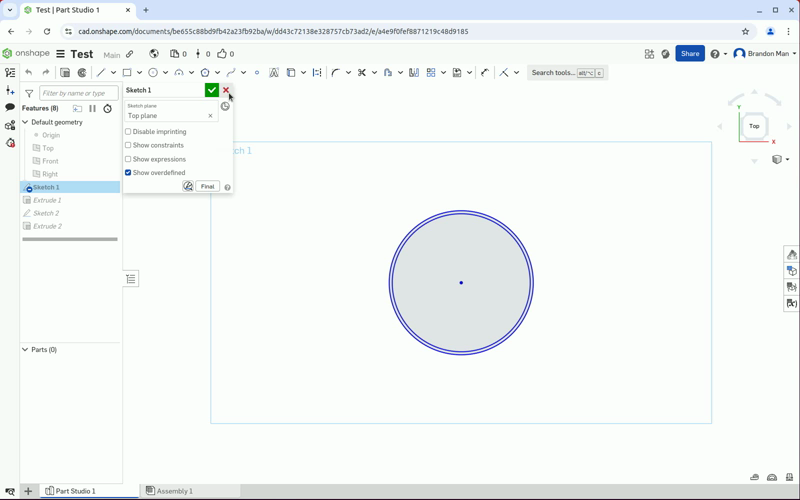
click(229, 92)
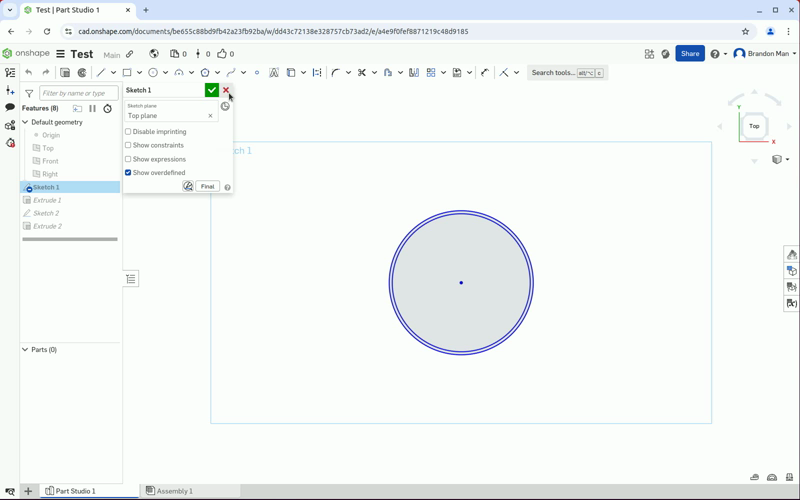
key(shift+s)
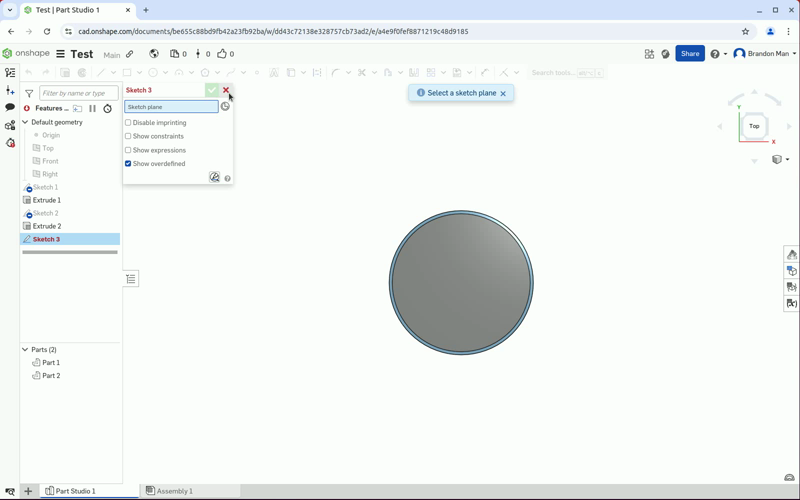
mouse_move(73, 150)
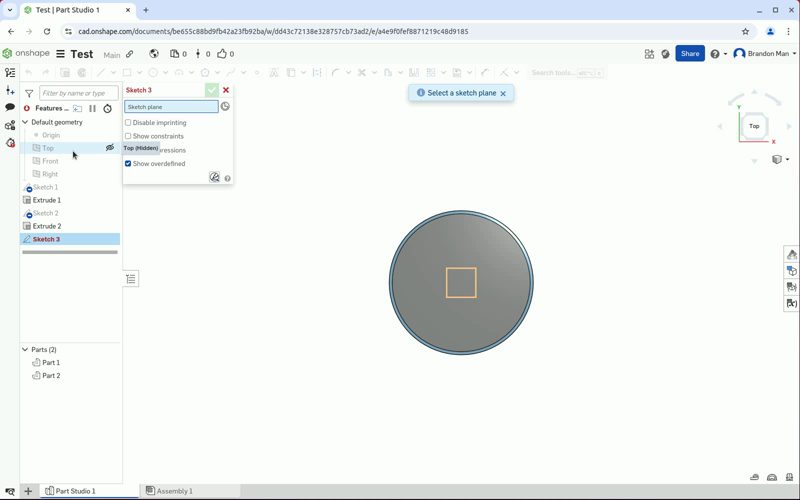
click(73, 150)
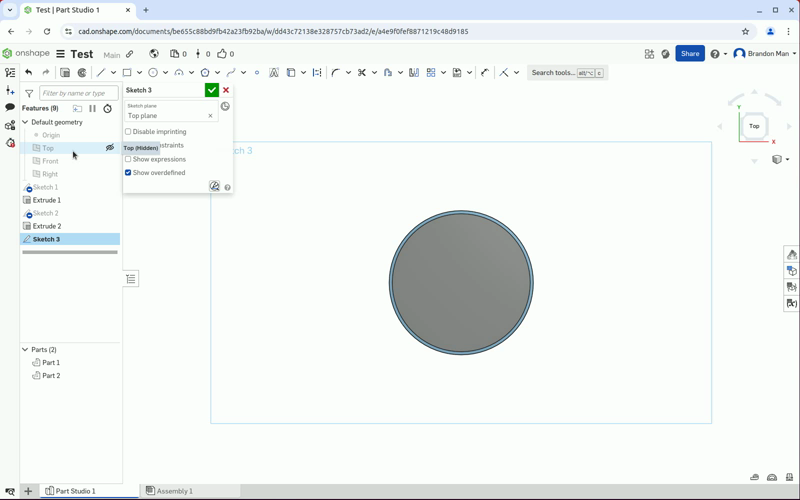
mouse_move(73, 352)
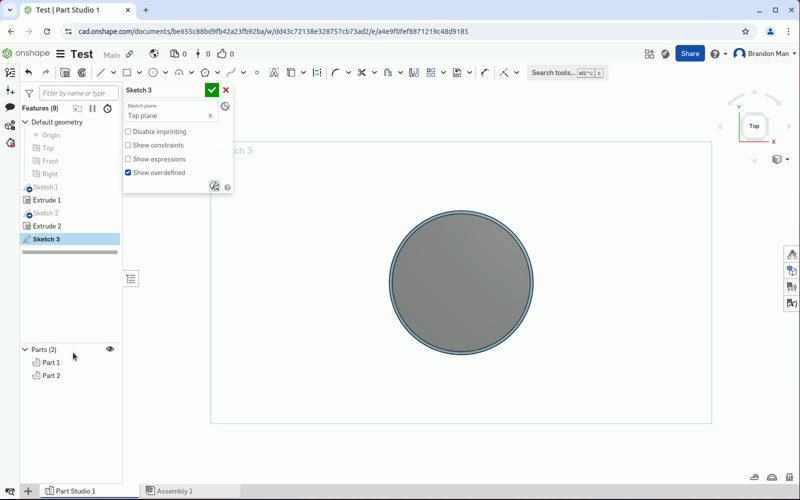
key(y)
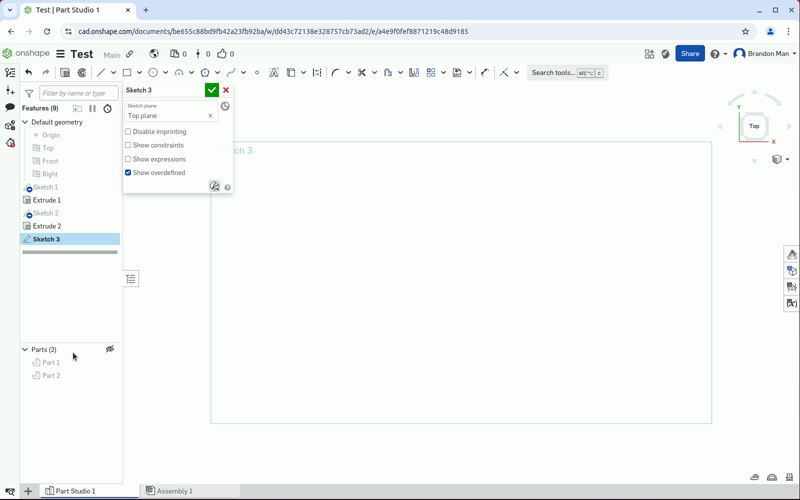
key(l)
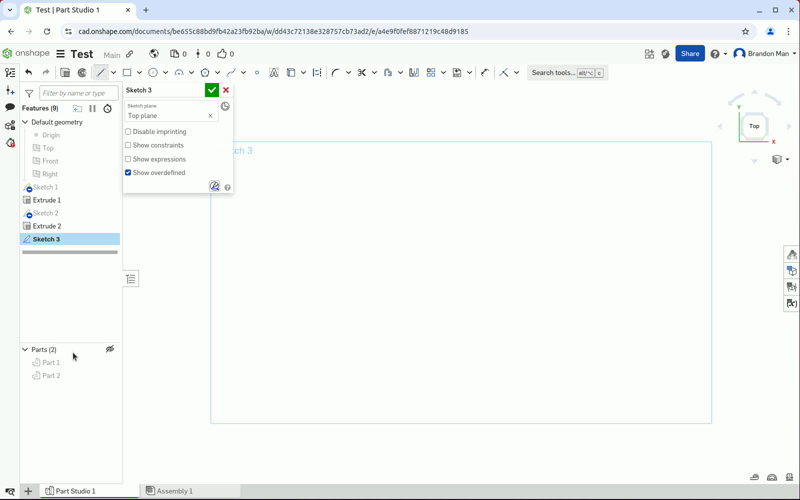
key_down(shift)
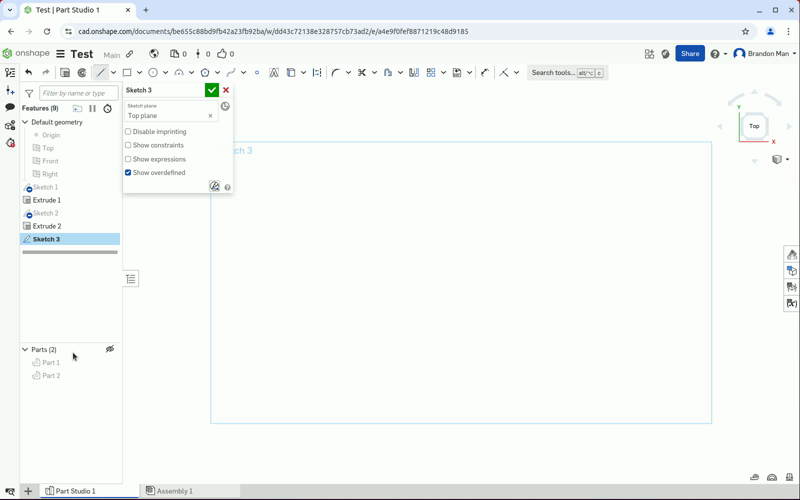
mouse_move(389, 354)
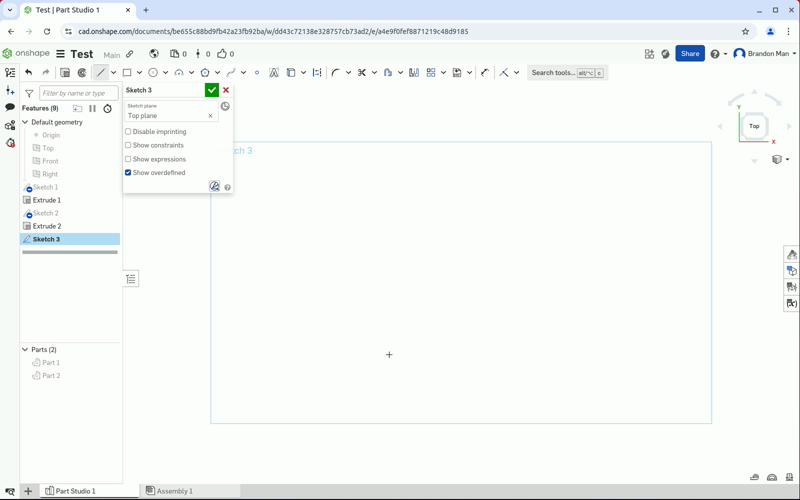
click(389, 354)
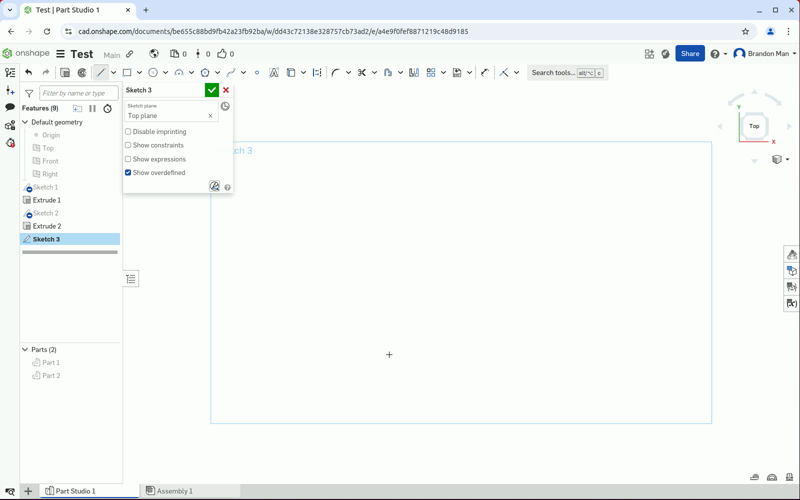
key_up(shift)
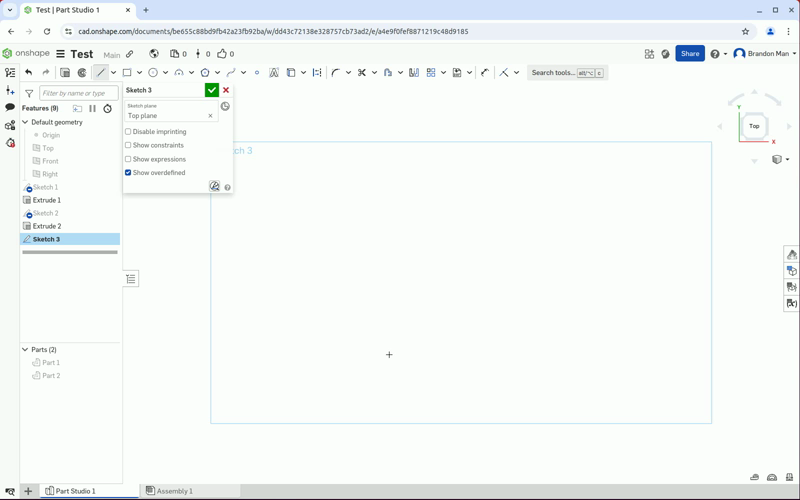
key_down(shift)
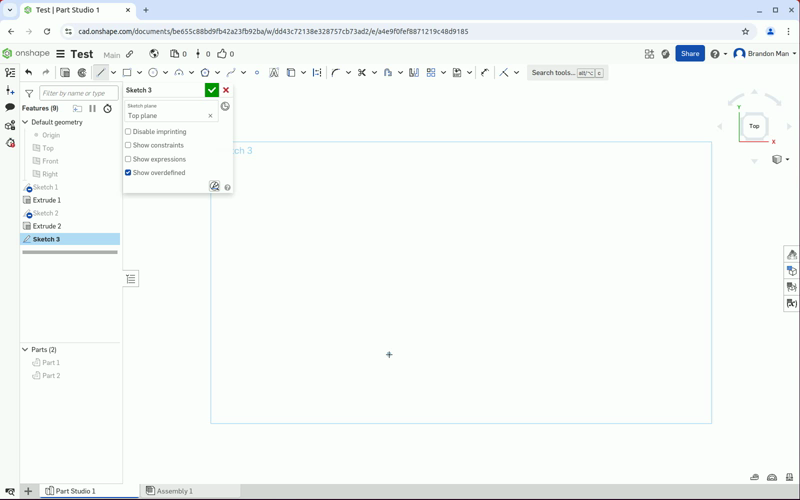
mouse_move(531, 354)
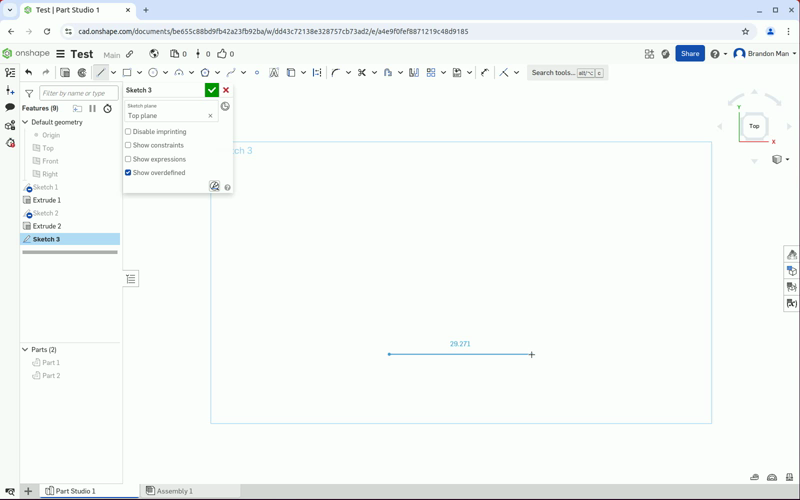
click(531, 354)
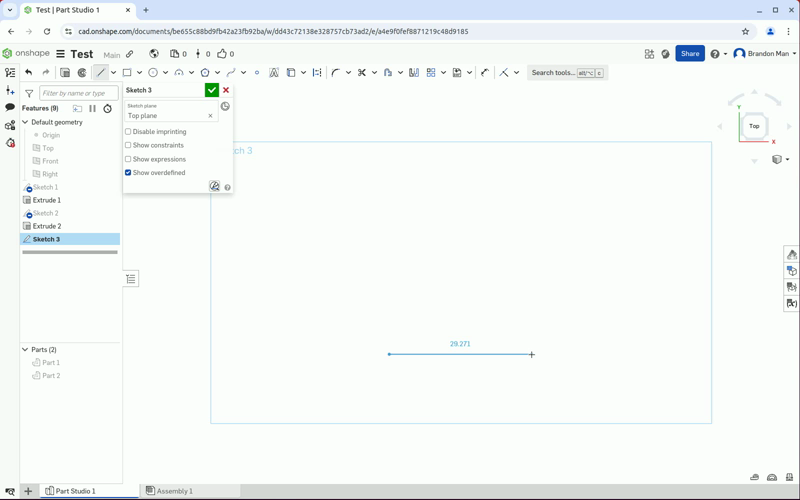
key_up(shift)
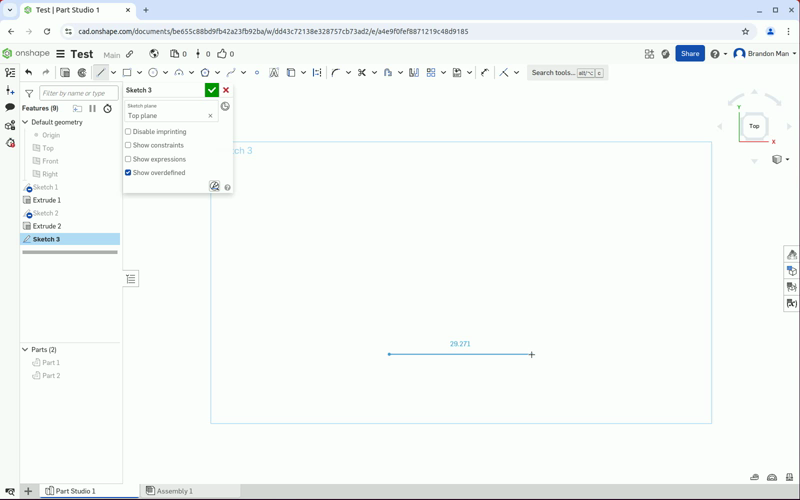
key_down(shift)
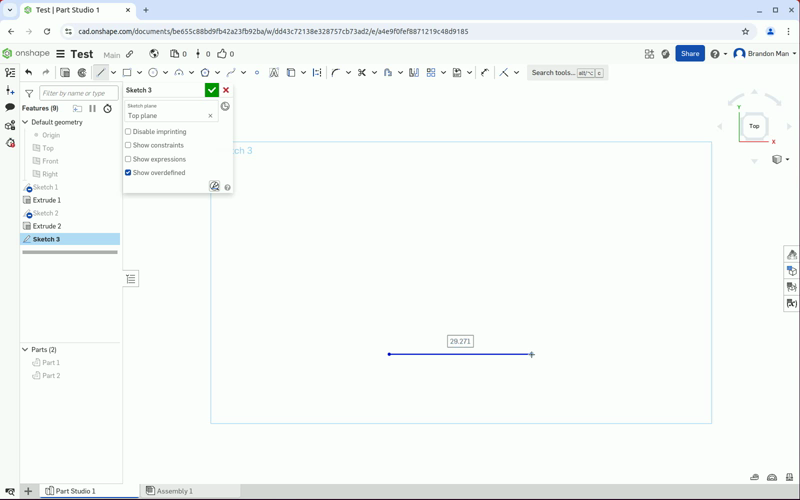
mouse_move(531, 211)
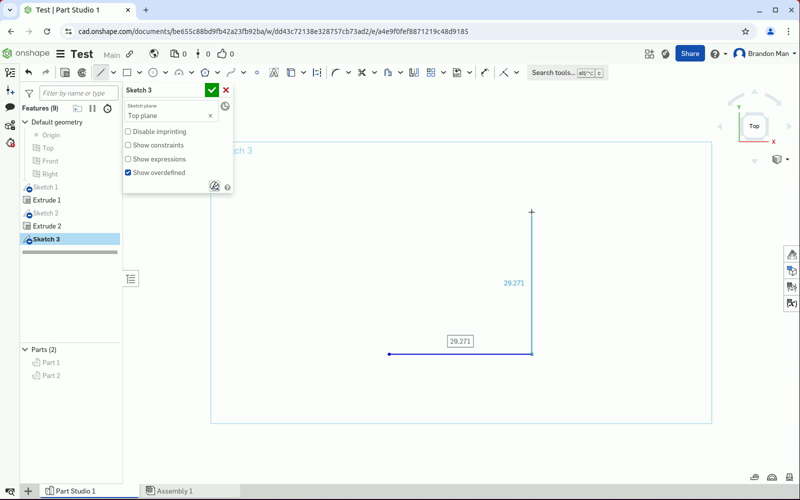
click(531, 211)
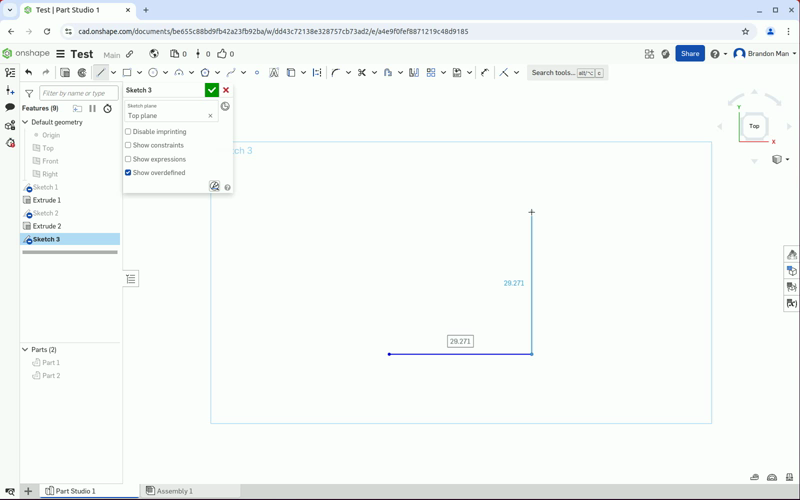
key_up(shift)
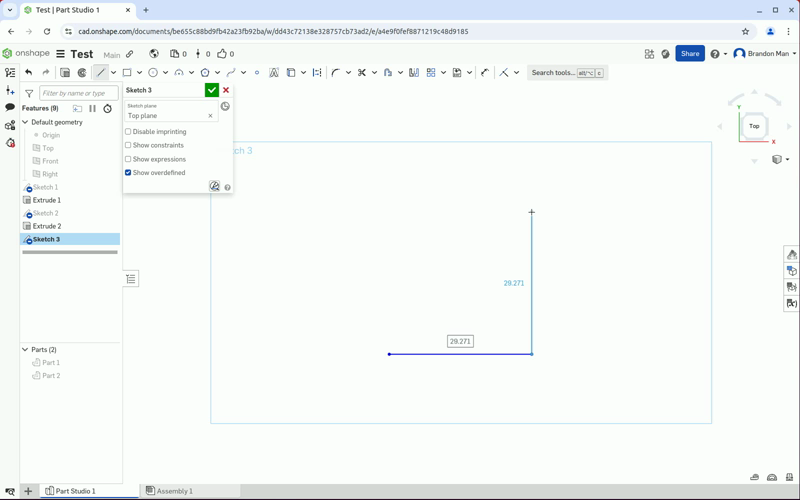
key_down(shift)
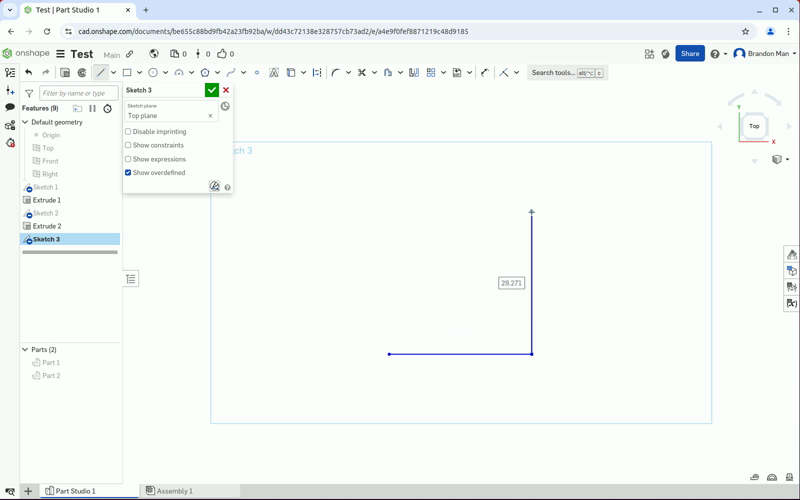
mouse_move(389, 211)
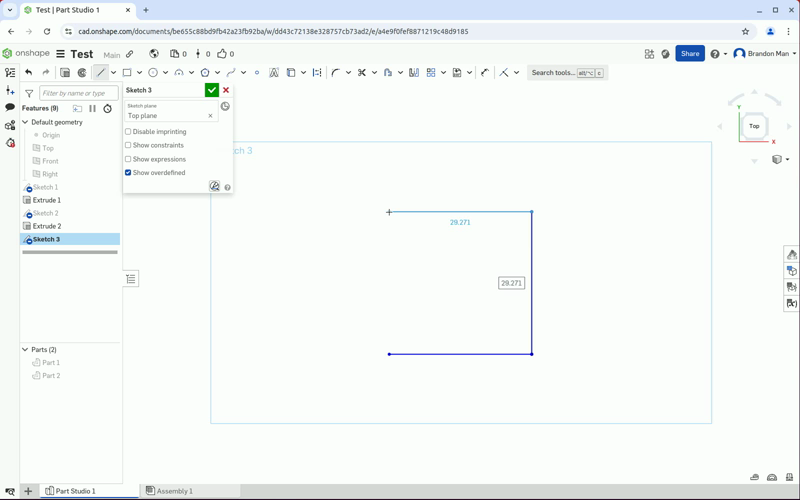
click(389, 211)
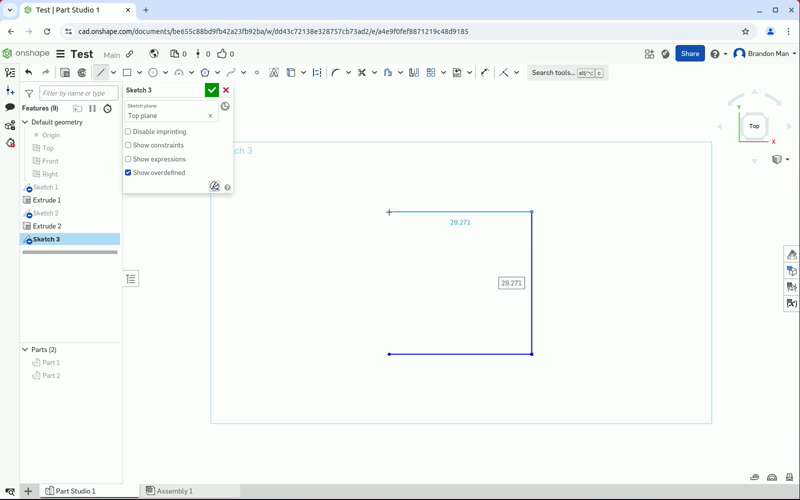
key_up(shift)
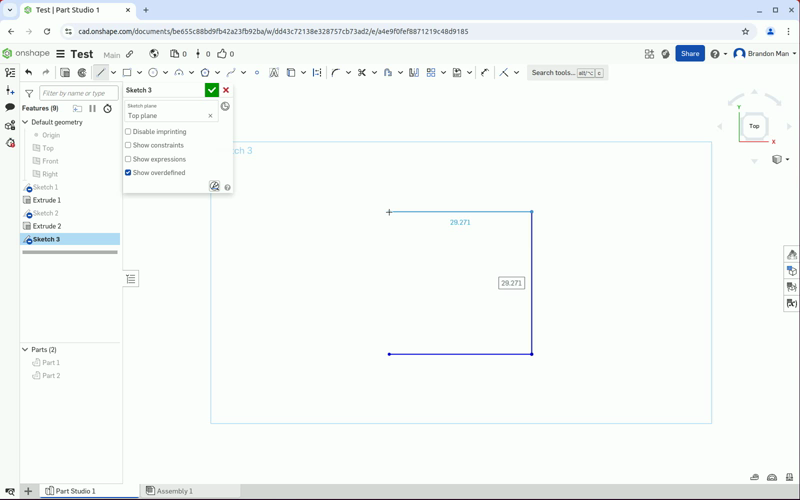
key_down(shift)
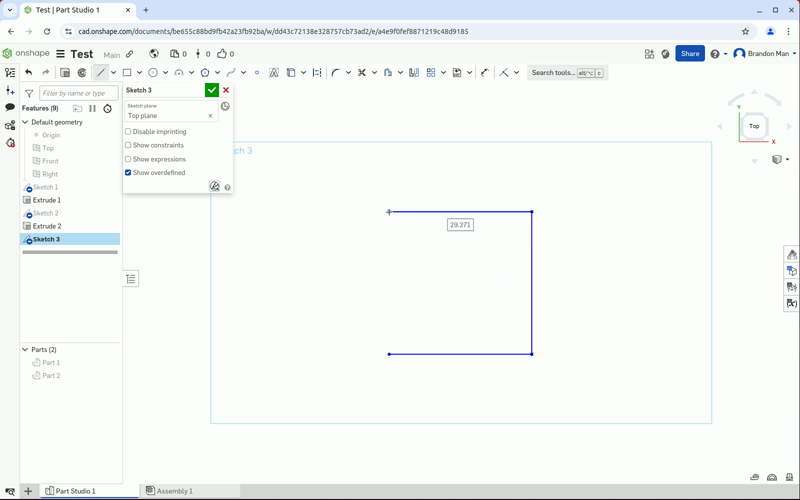
mouse_move(389, 354)
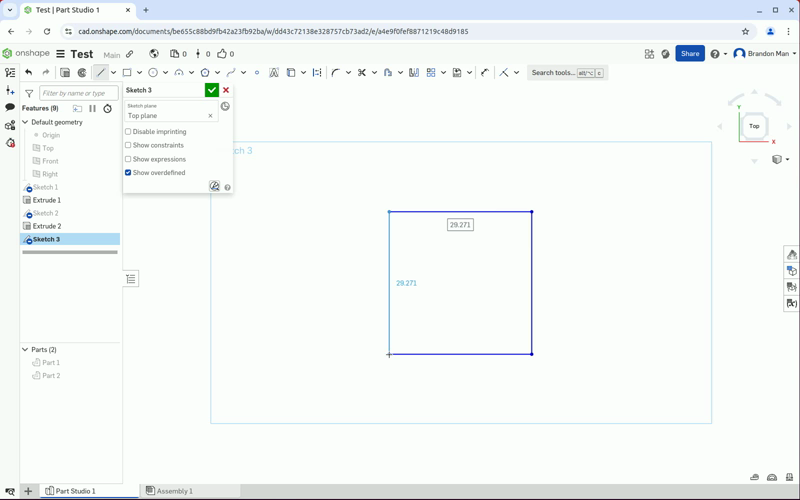
key_up(shift)
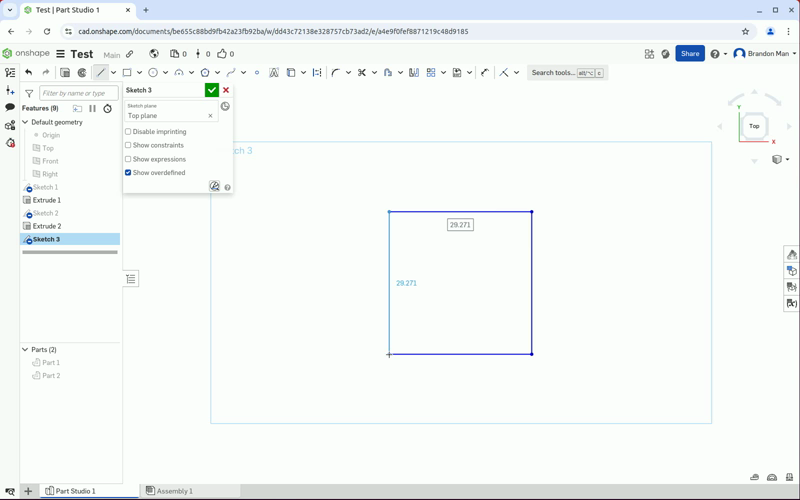
click(389, 354)
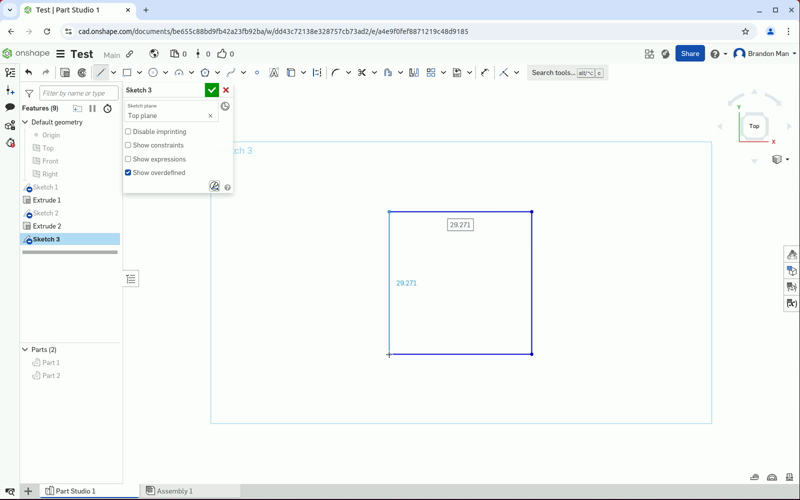
key(esc)
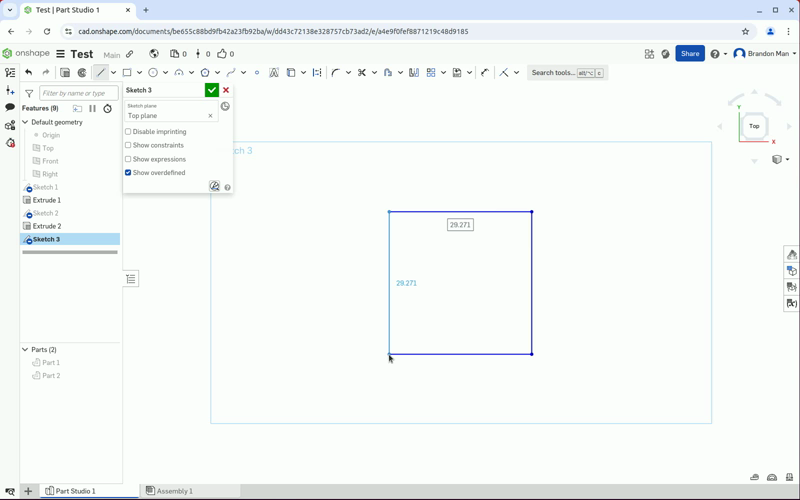
mouse_move(506, 337)
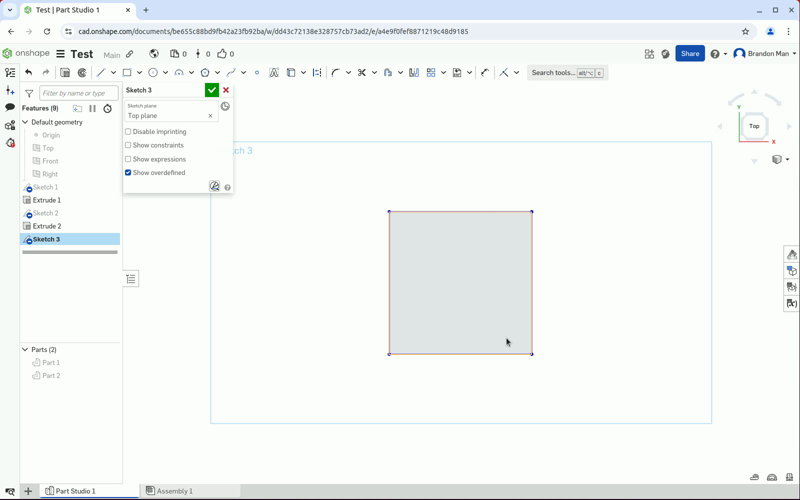
click(506, 337)
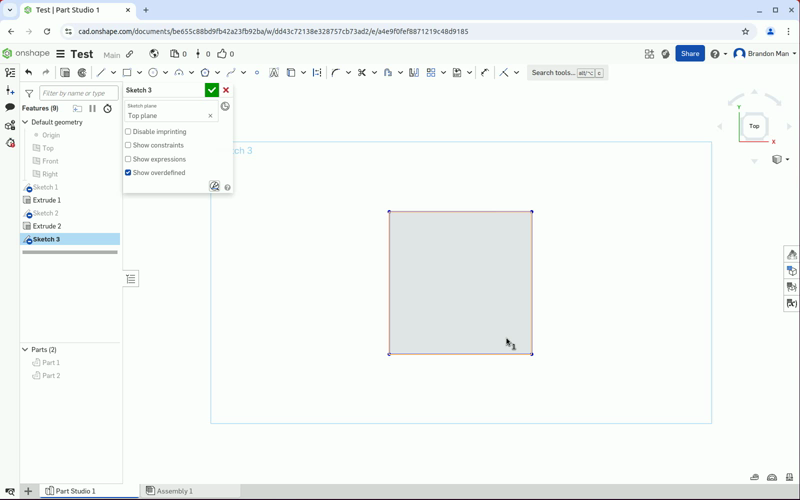
mouse_move(73, 352)
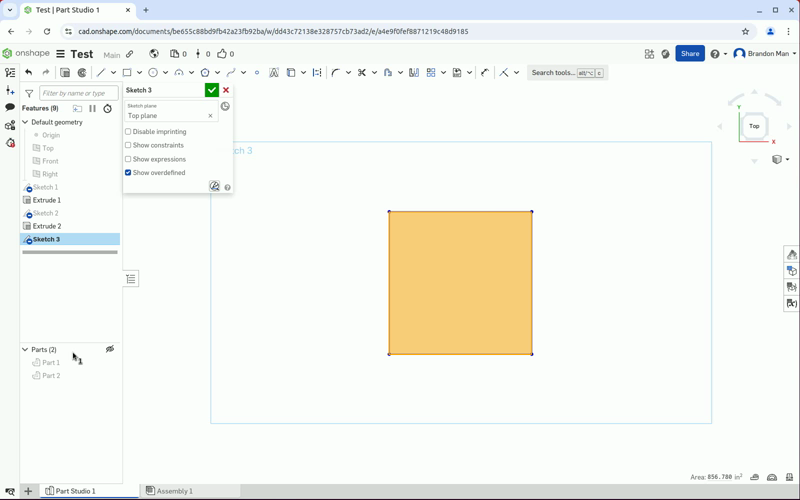
key(shift+y)
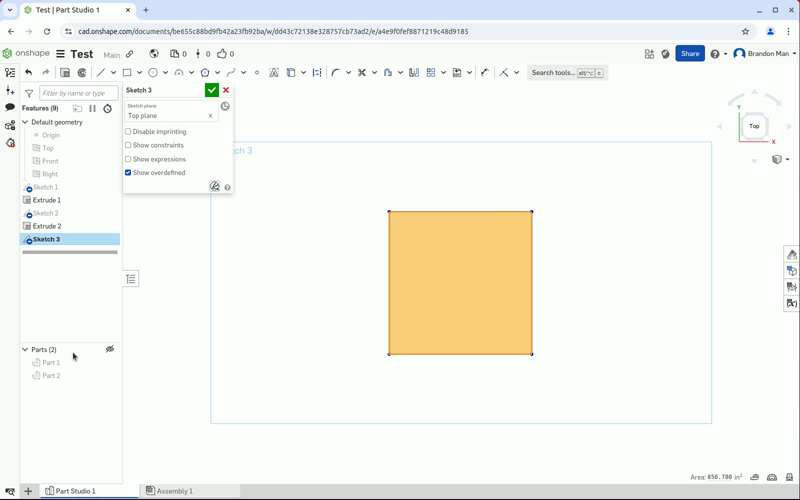
key(shift+e)
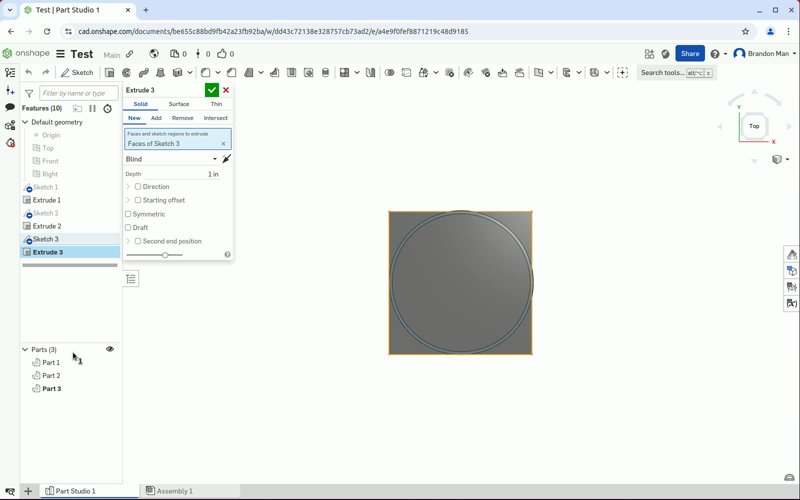
mouse_move(143, 106)
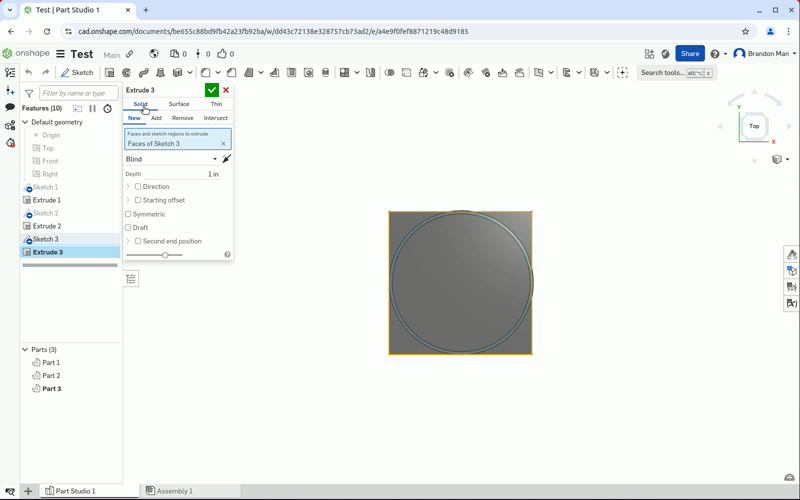
click(143, 106)
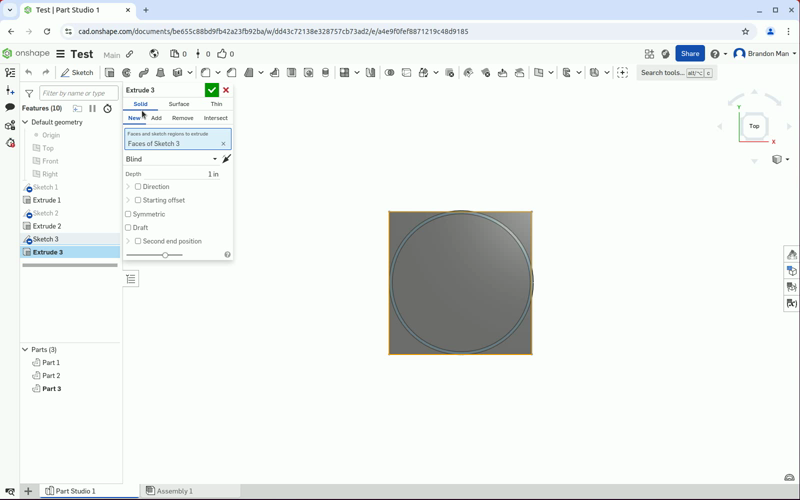
mouse_move(137, 120)
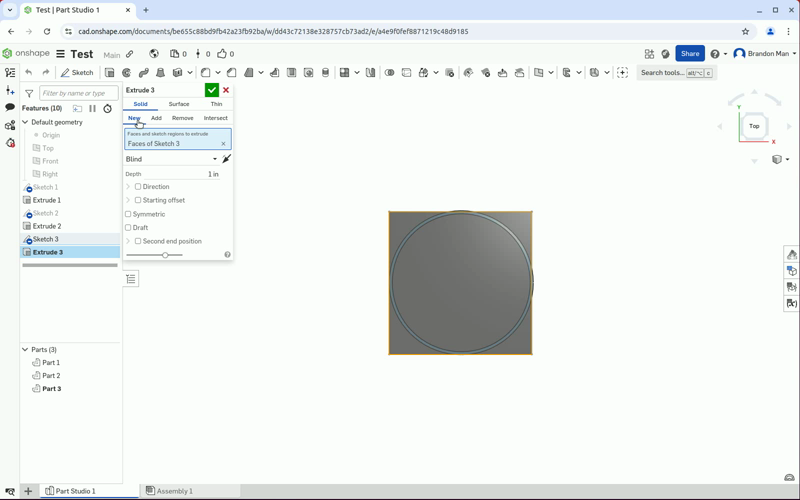
click(137, 120)
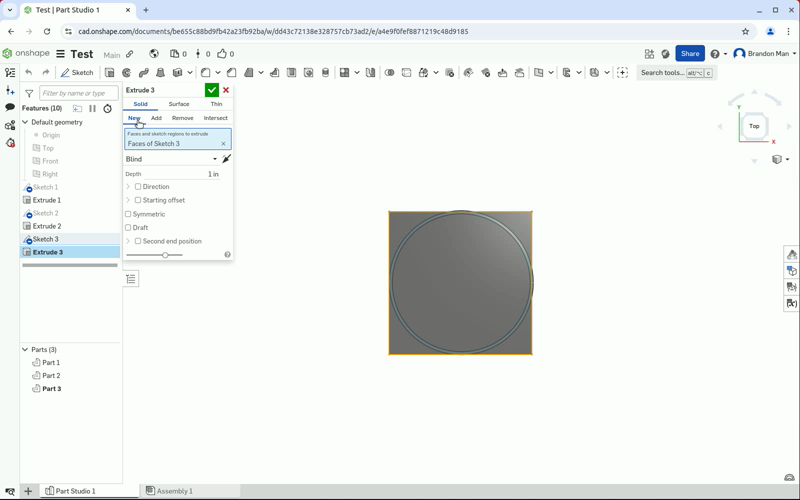
key(tab, 4)
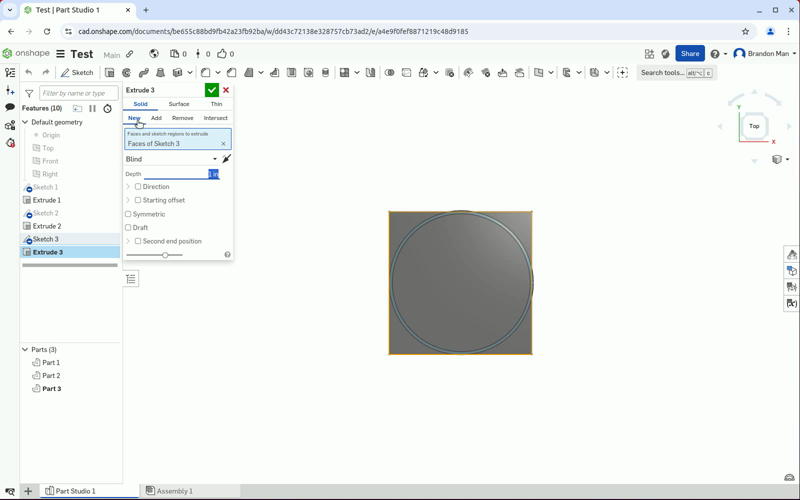
text(1.204)
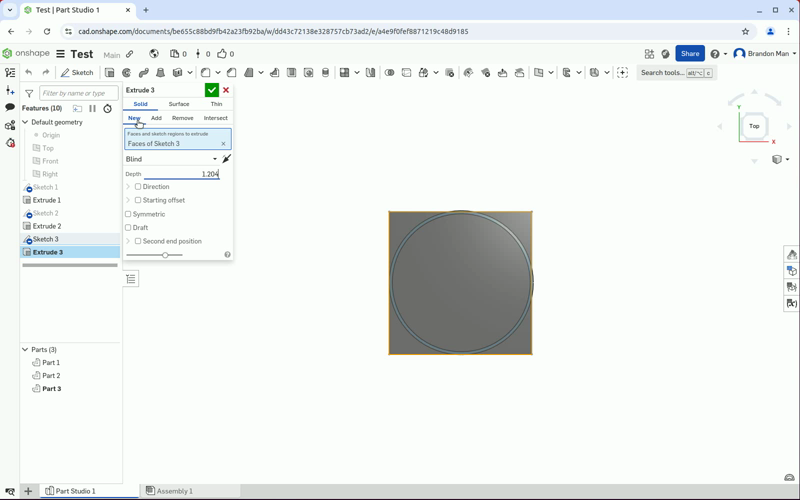
key(enter)
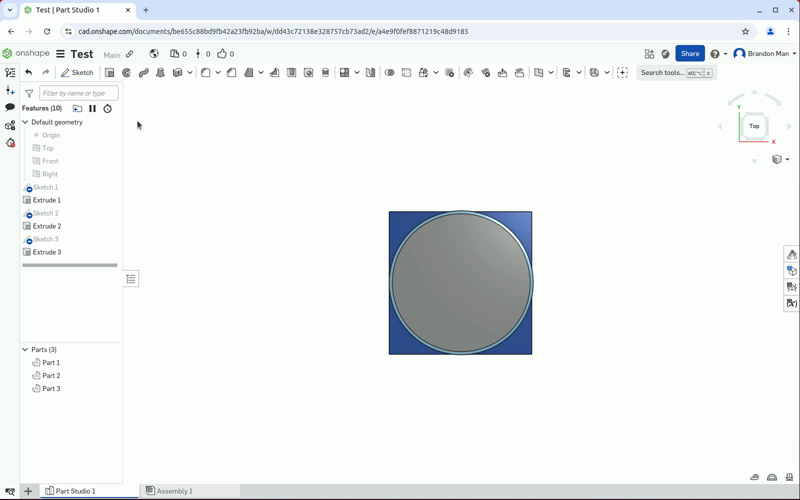
key(shift+h)
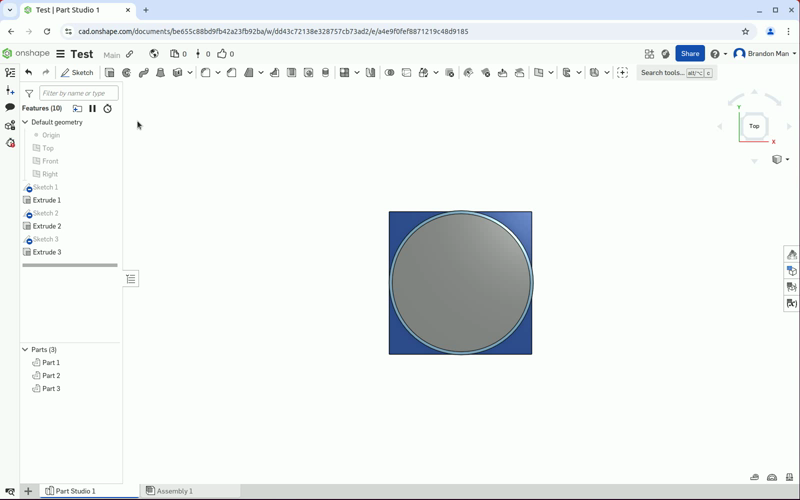
key(shift+h)
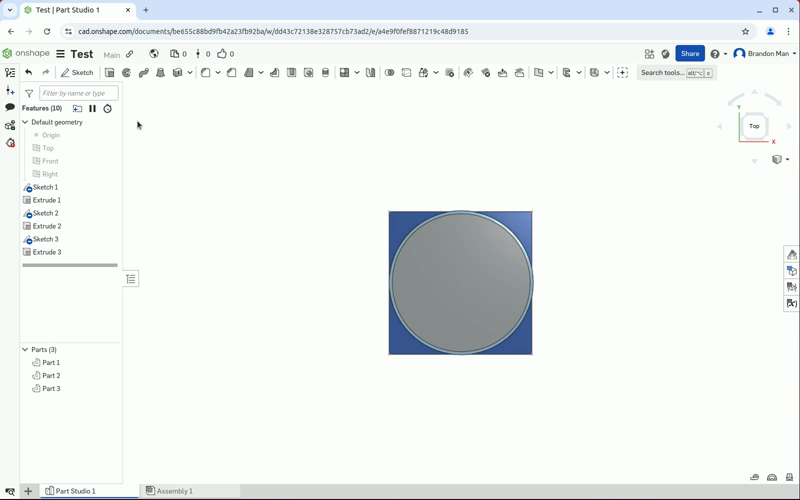
key(shift+7)
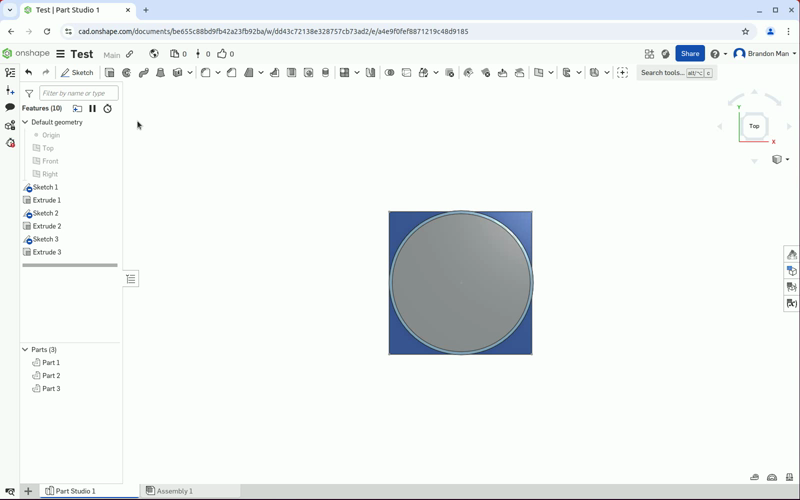
key(up, 3)
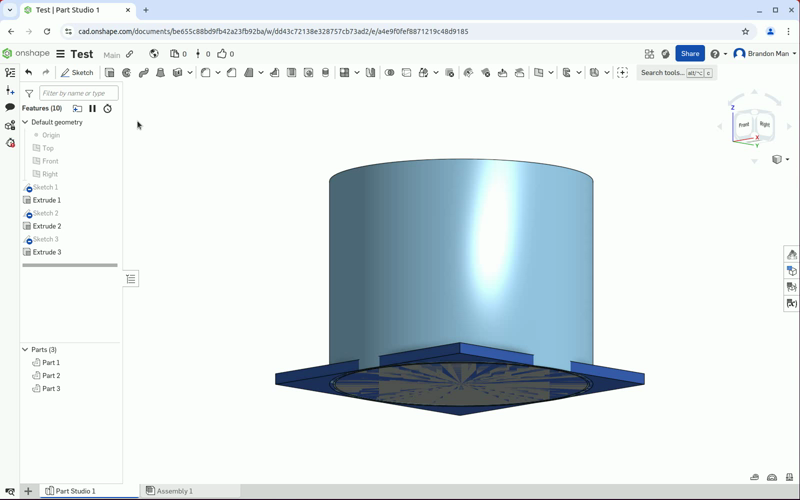
key(left, 3)
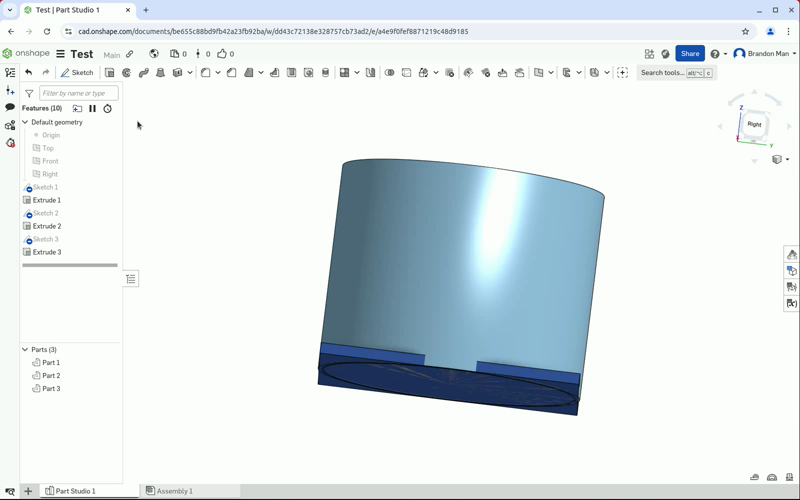
key(right, 3)
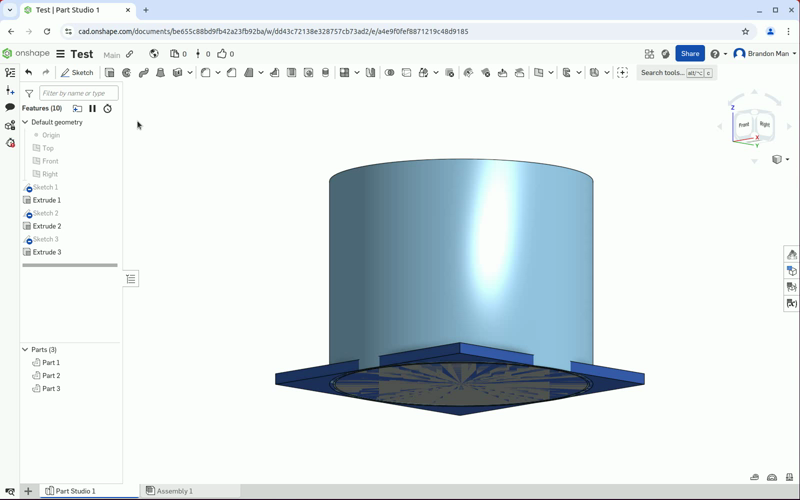
key(down, 3)
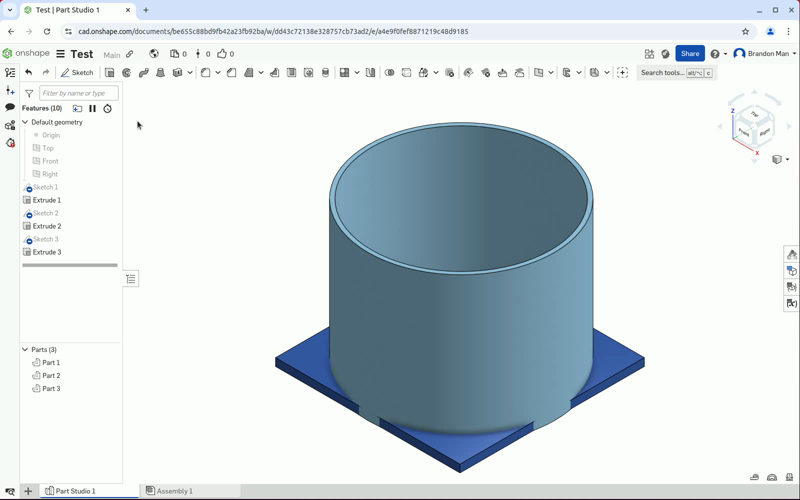
mouse_move(73, 189)
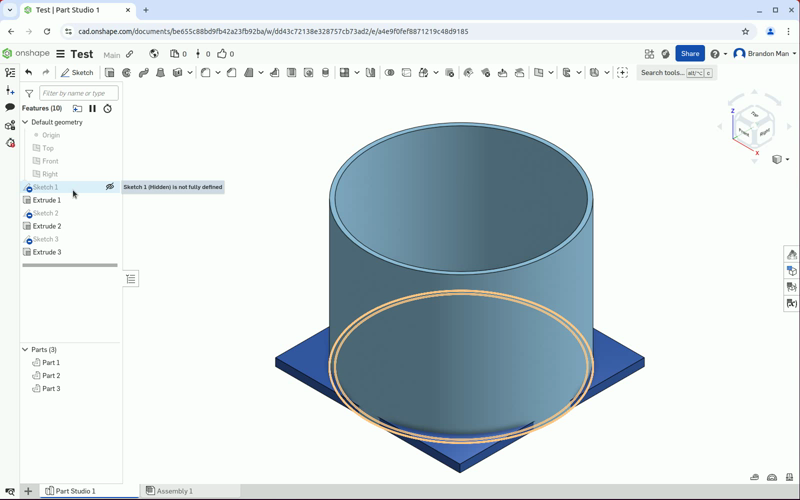
click(73, 189)